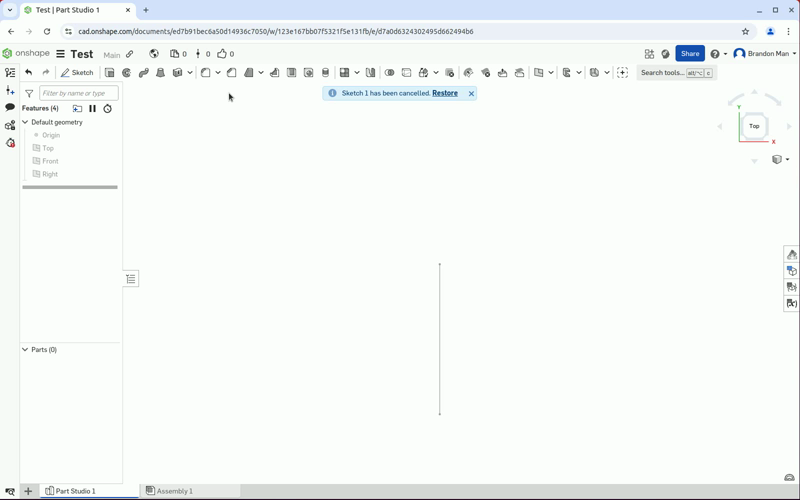
key(shift+h)
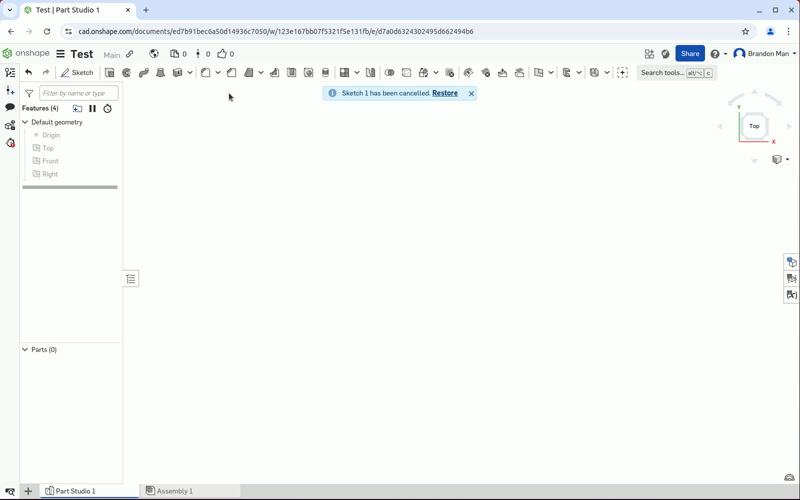
key(shift+s)
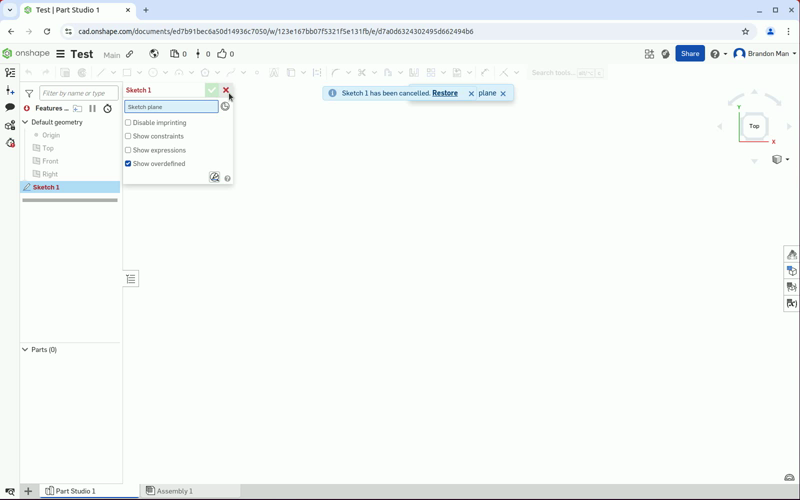
mouse_move(73, 150)
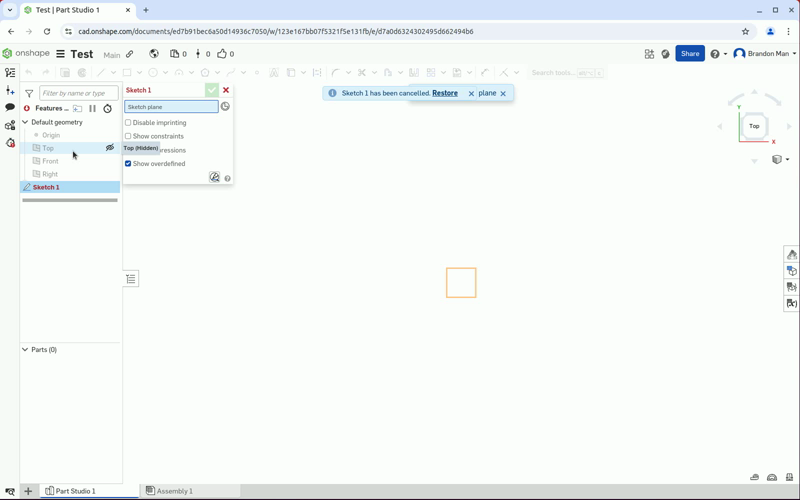
click(73, 150)
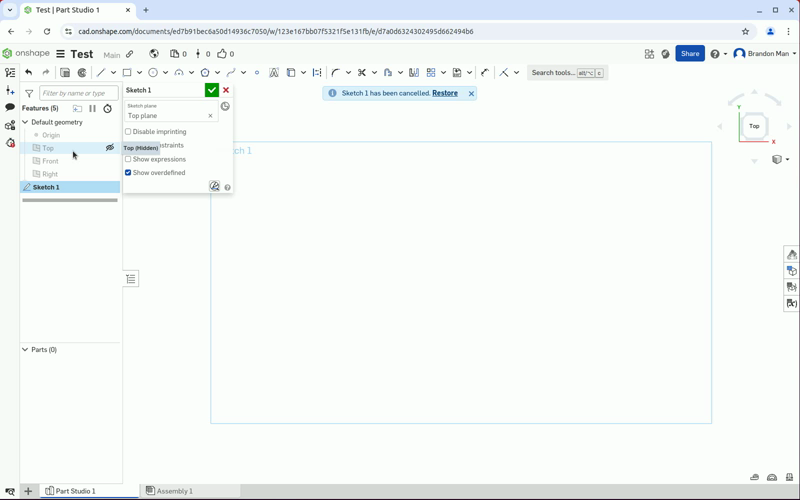
mouse_move(73, 352)
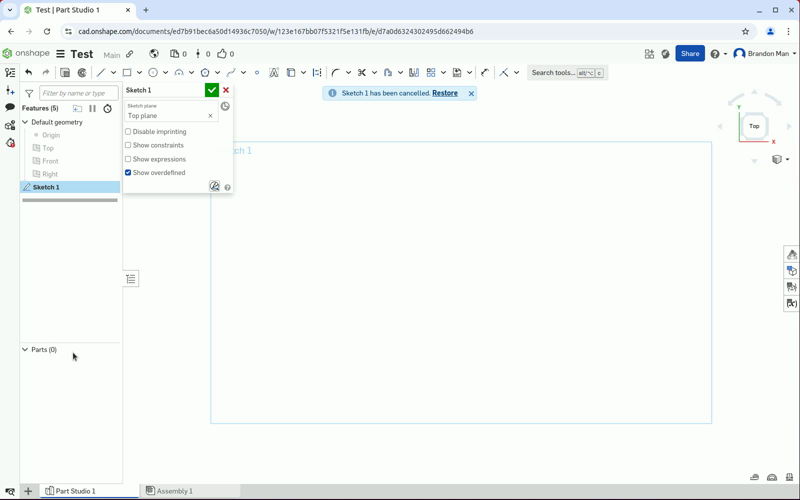
key(y)
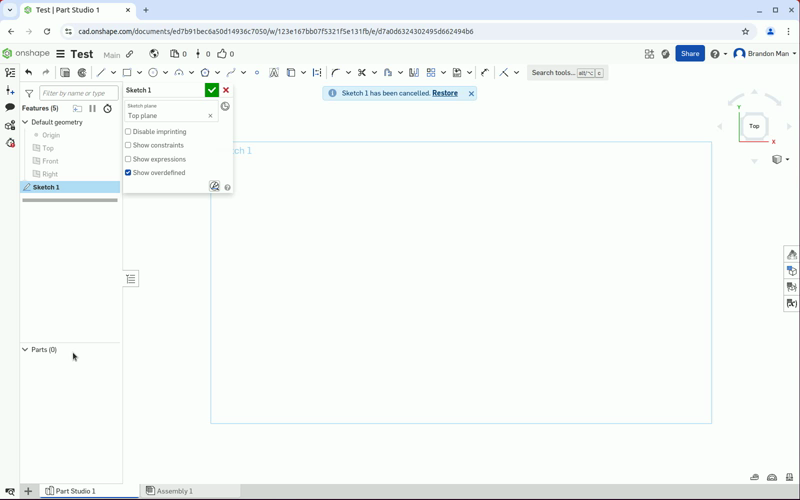
key(l)
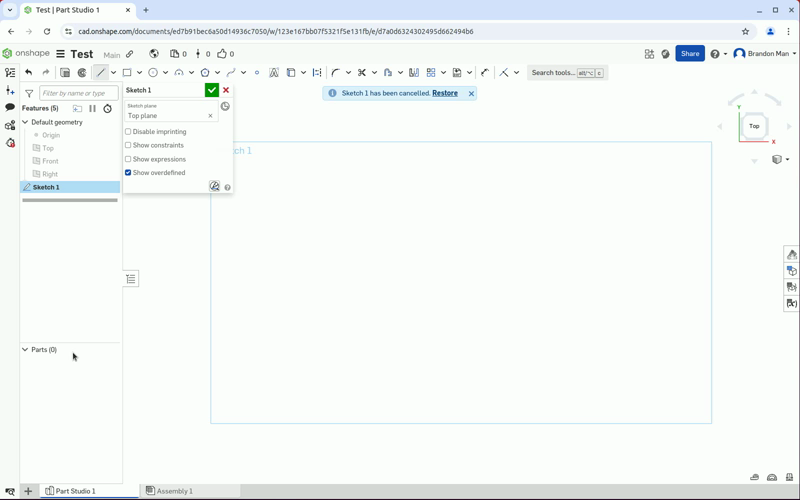
key_down(shift)
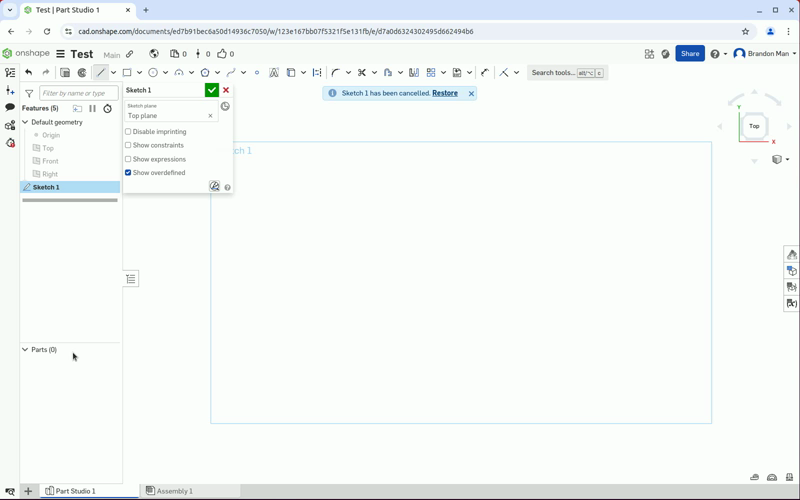
mouse_move(348, 330)
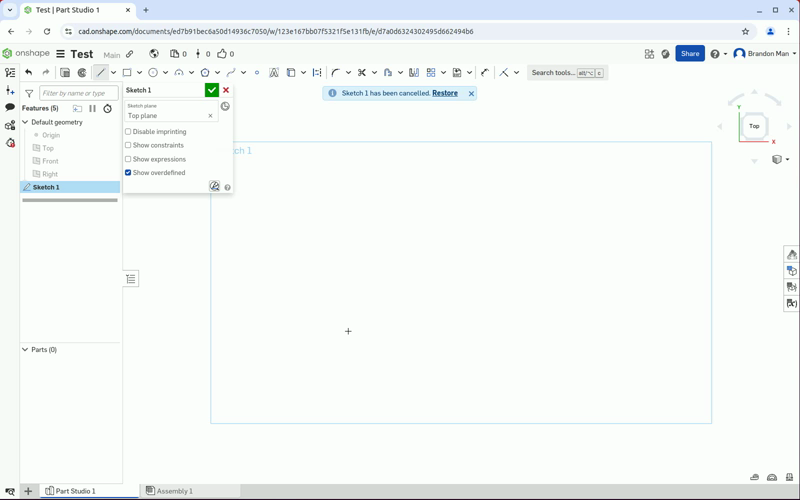
click(348, 330)
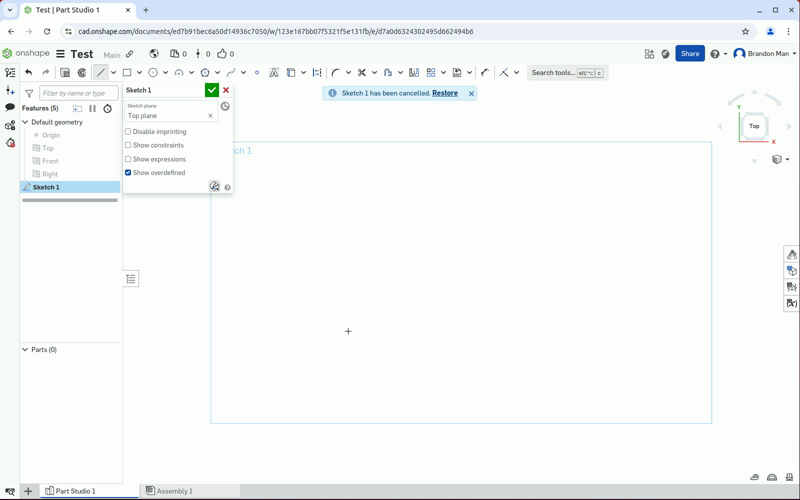
key_up(shift)
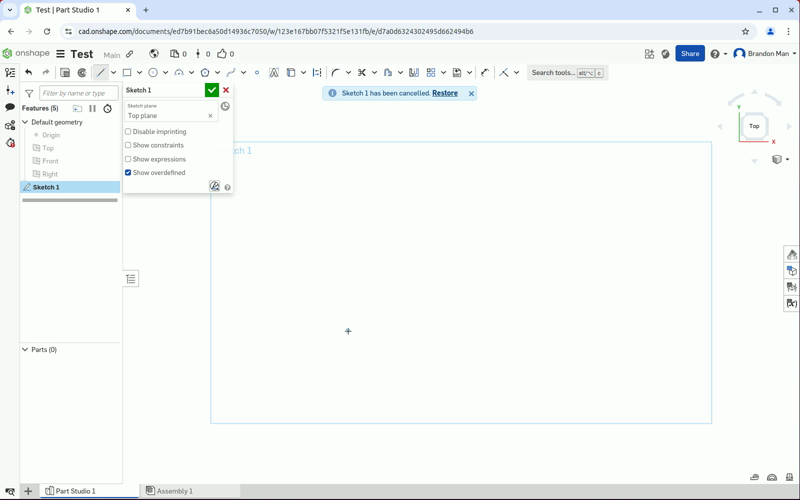
key_down(shift)
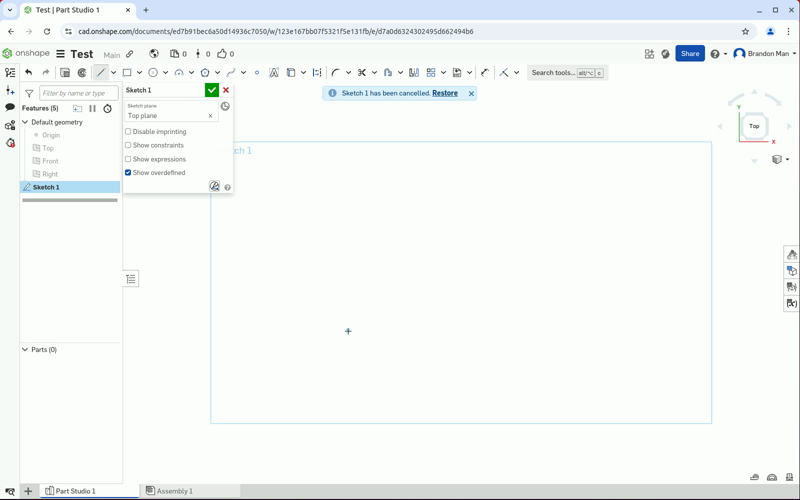
mouse_move(511, 330)
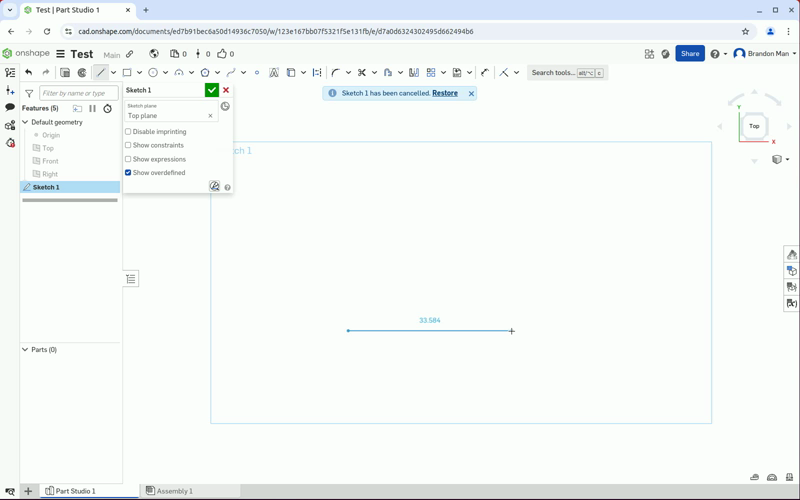
click(511, 330)
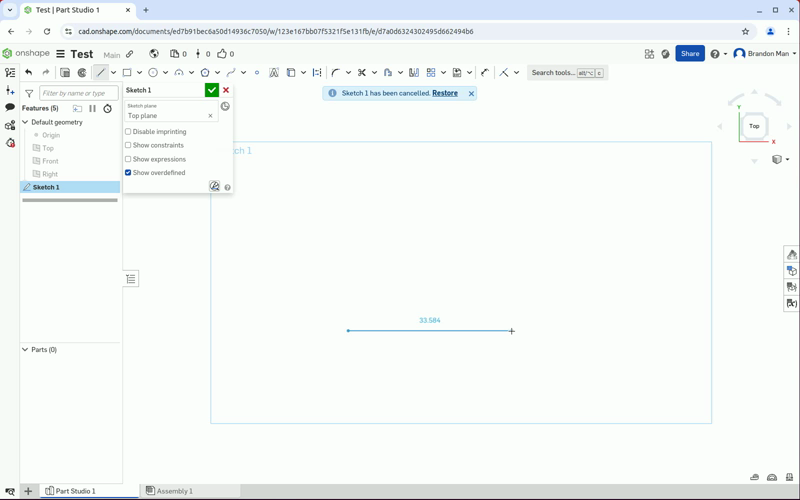
key_up(shift)
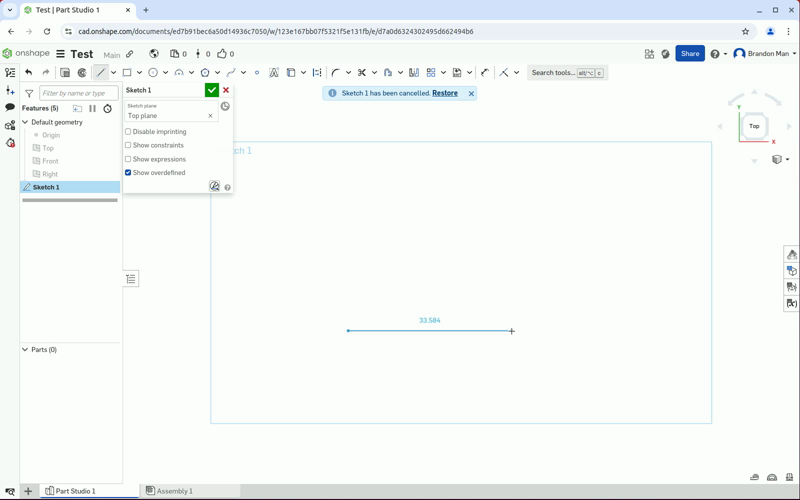
key_down(shift)
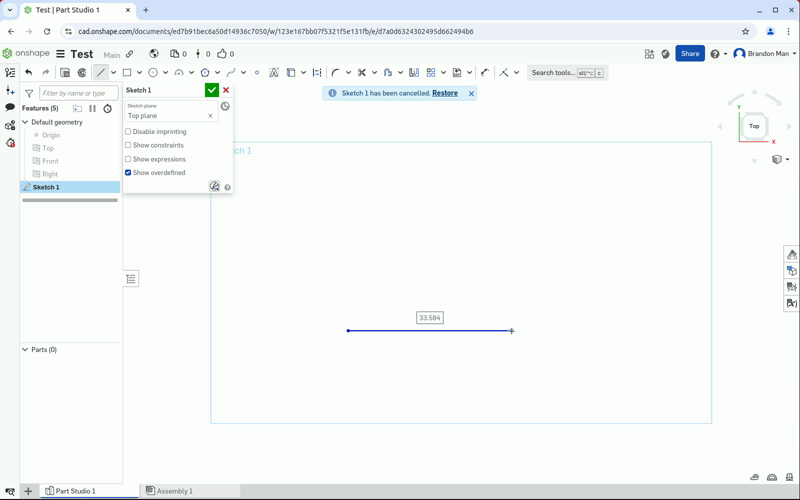
mouse_move(511, 262)
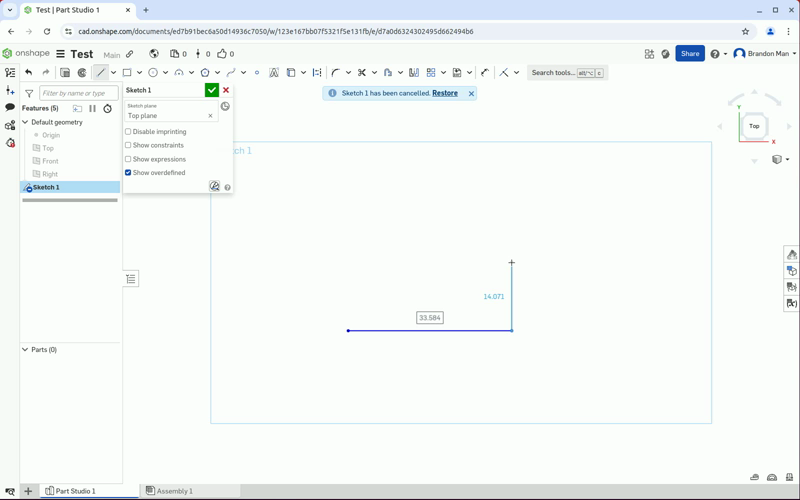
click(511, 262)
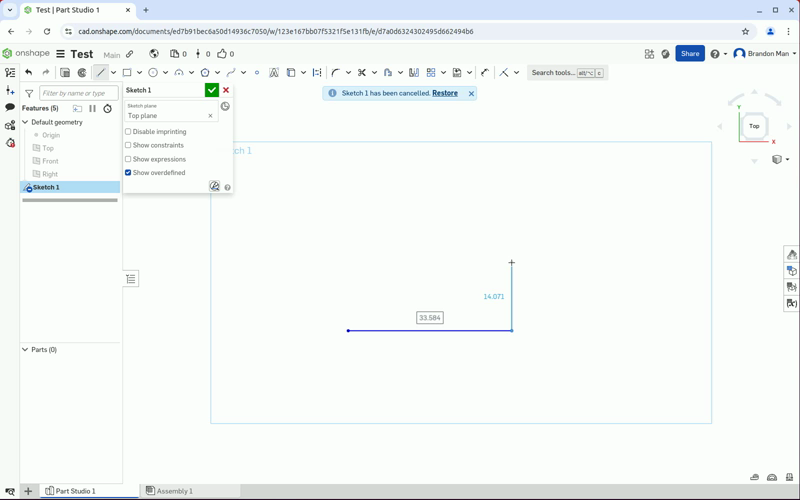
key_up(shift)
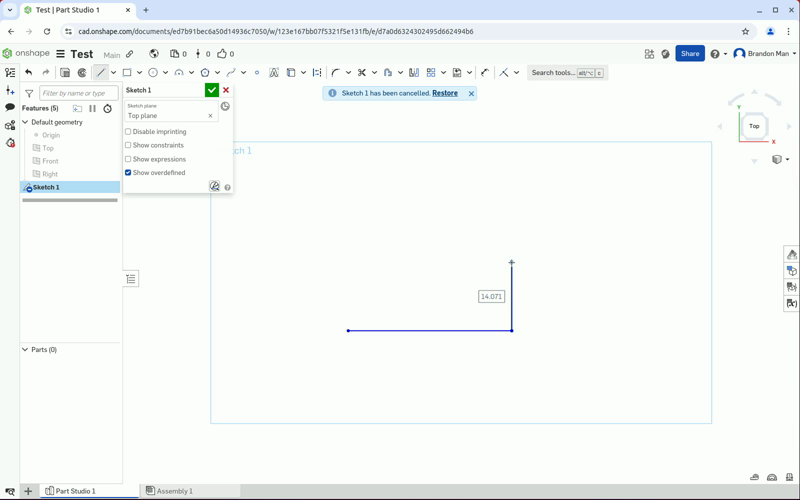
key_down(shift)
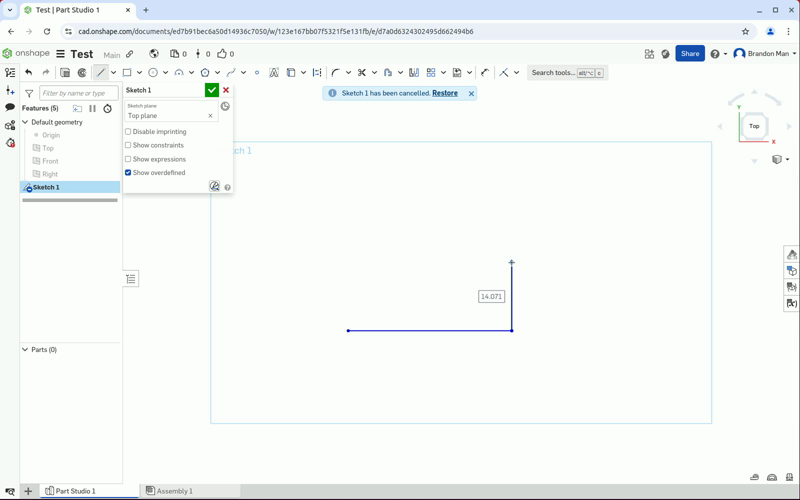
mouse_move(348, 262)
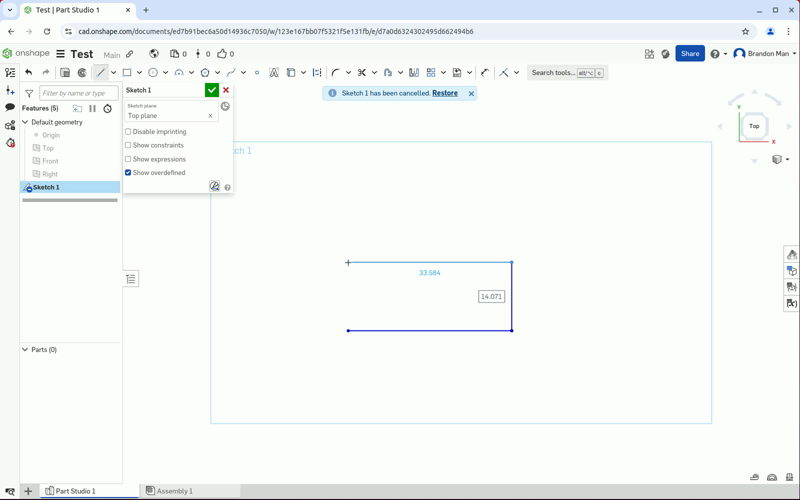
click(348, 262)
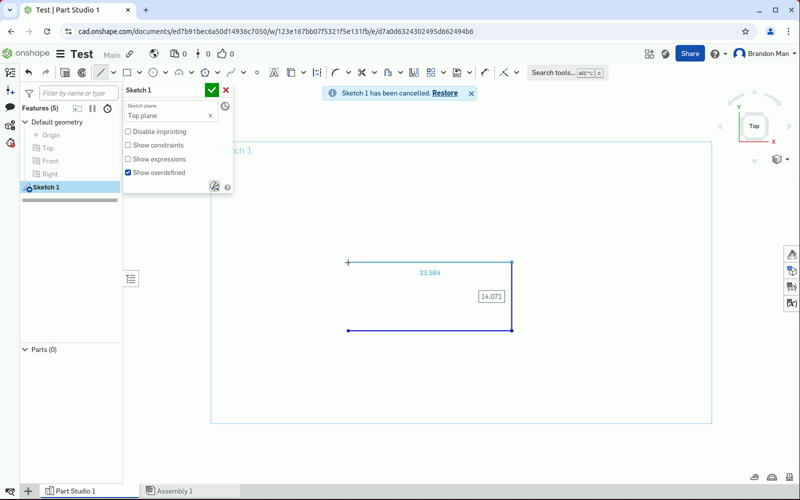
key_up(shift)
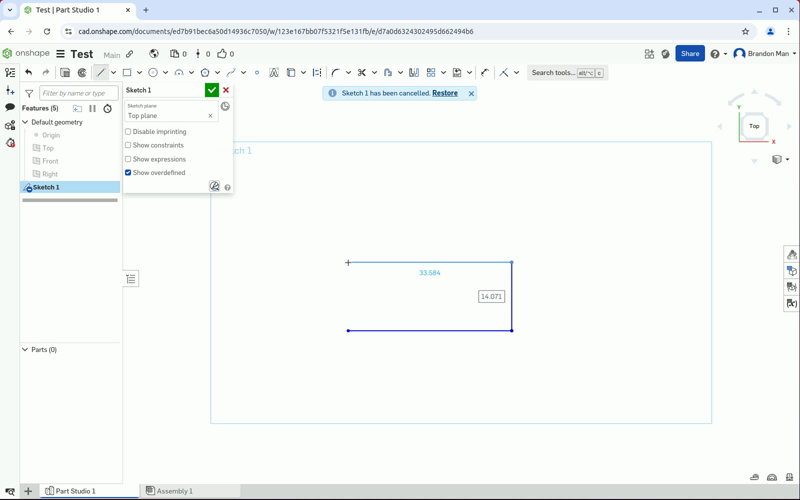
key_down(shift)
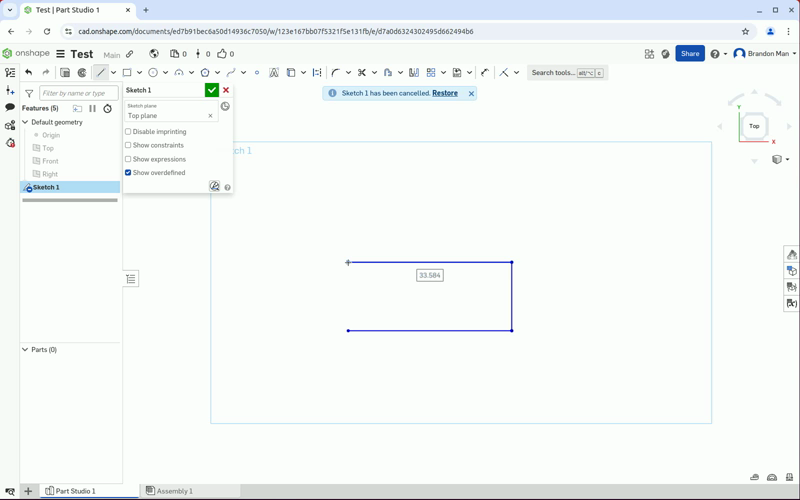
mouse_move(348, 330)
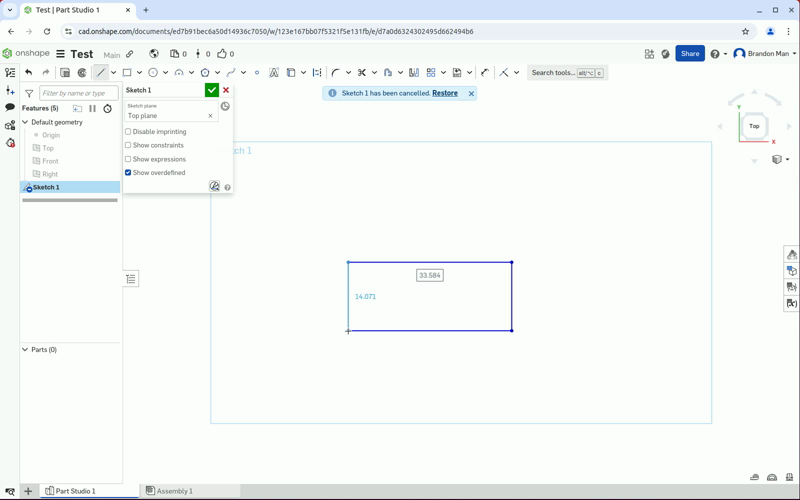
key_up(shift)
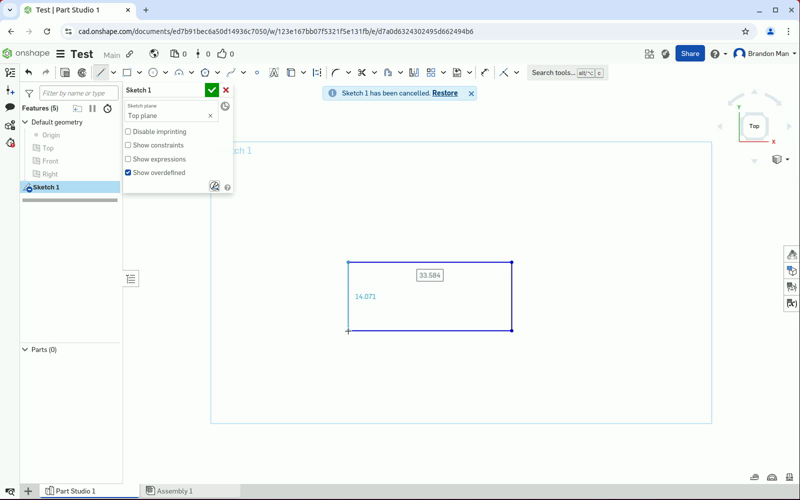
click(348, 330)
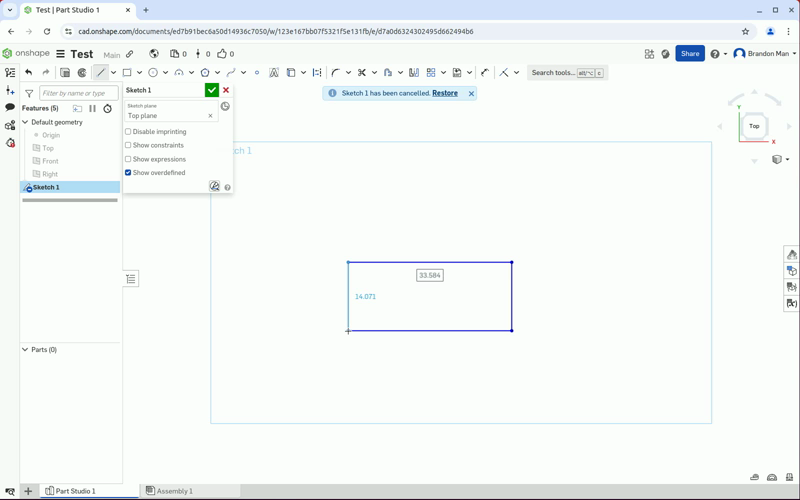
key(esc)
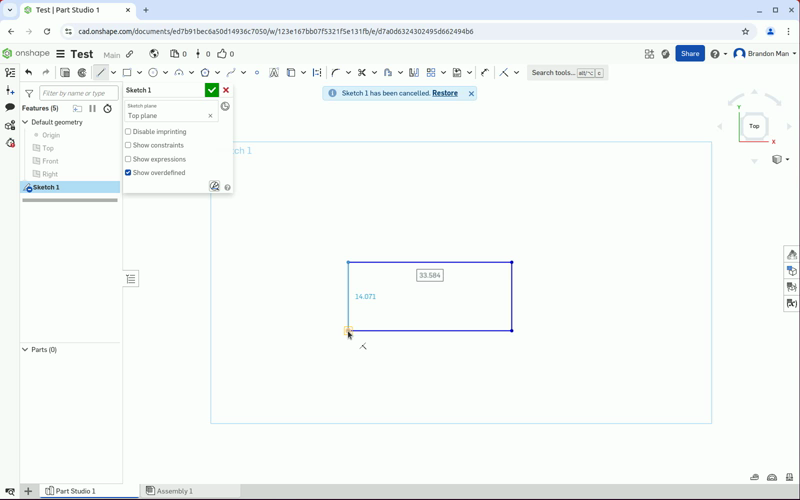
mouse_move(487, 321)
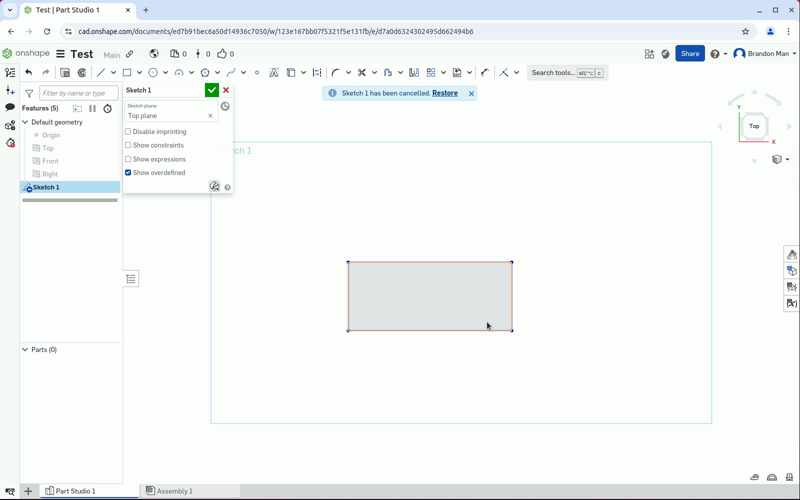
click(487, 321)
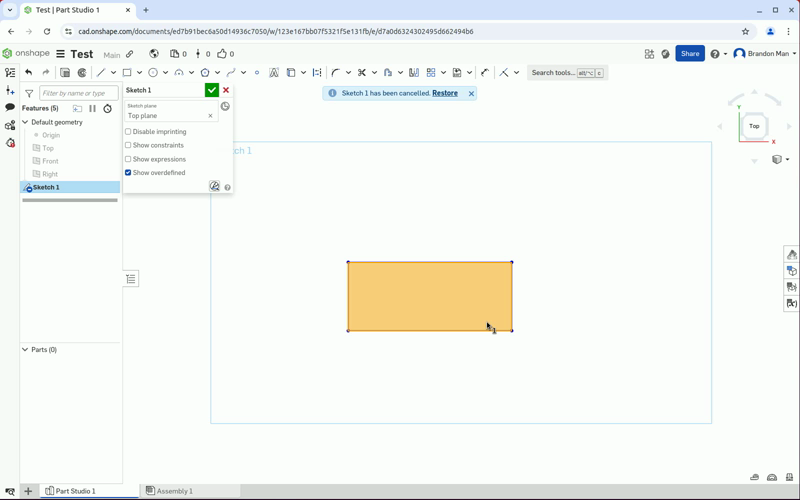
mouse_move(73, 352)
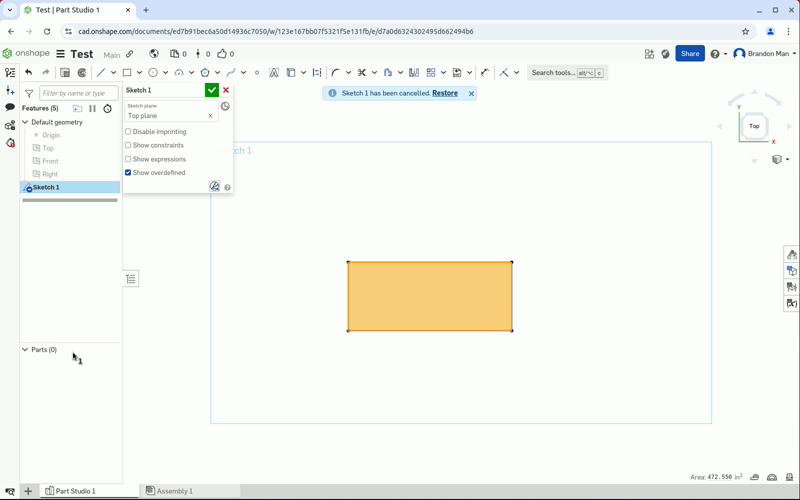
key(shift+y)
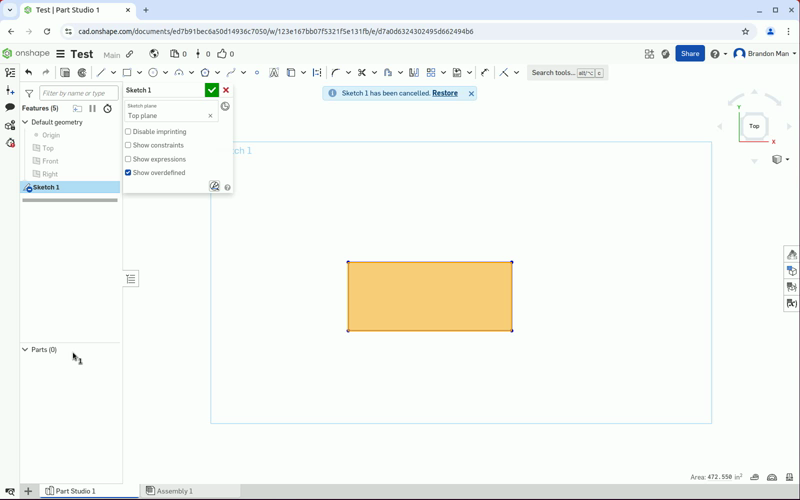
key(shift+e)
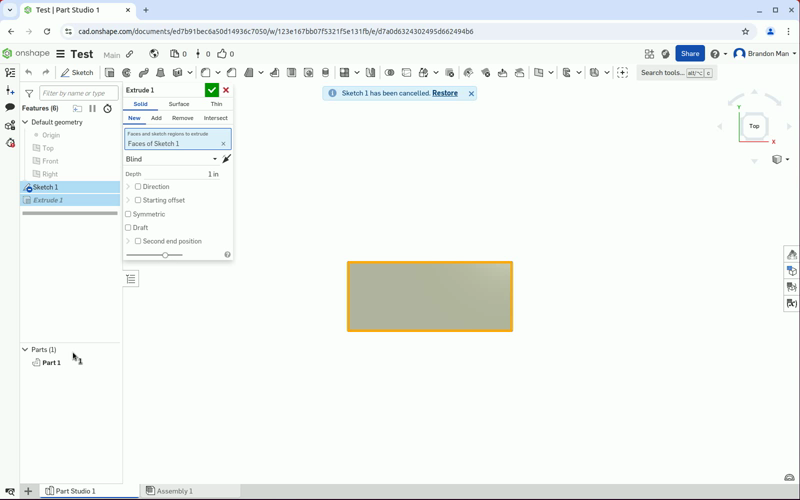
mouse_move(143, 106)
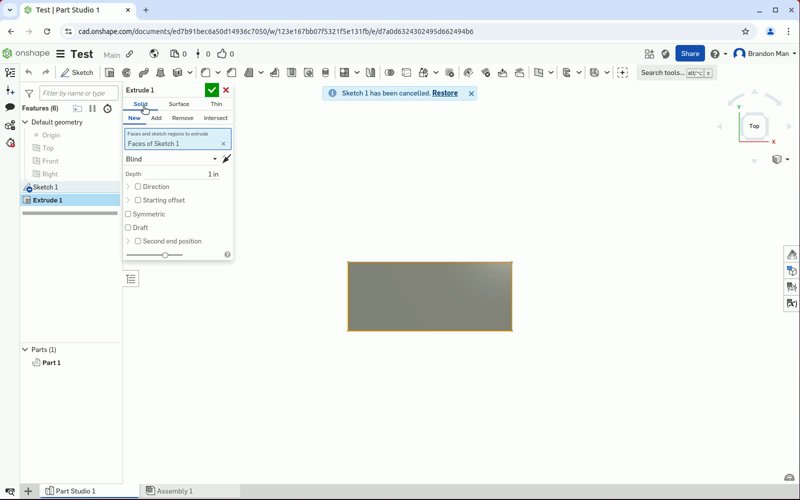
click(143, 106)
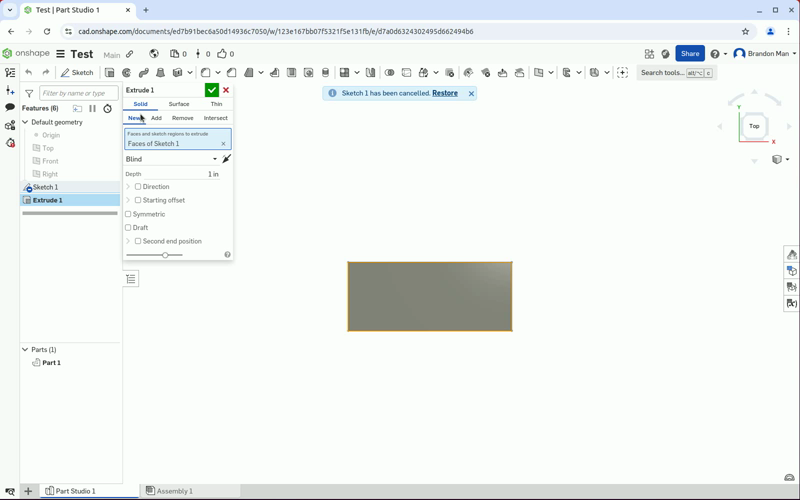
mouse_move(137, 120)
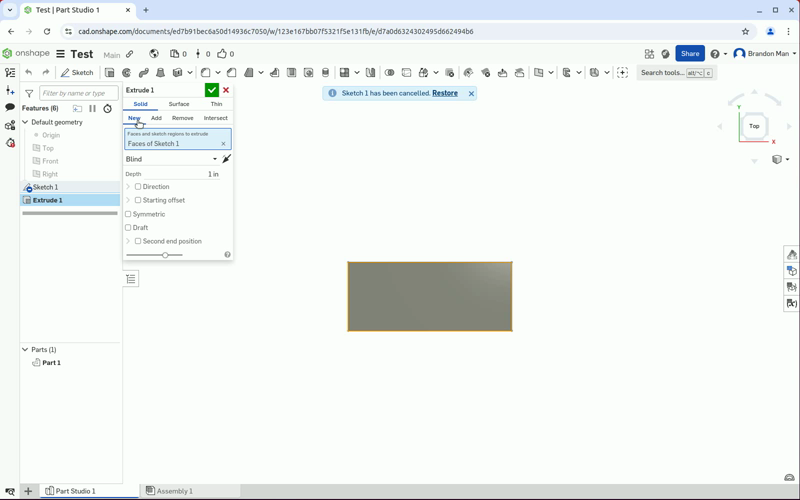
click(137, 120)
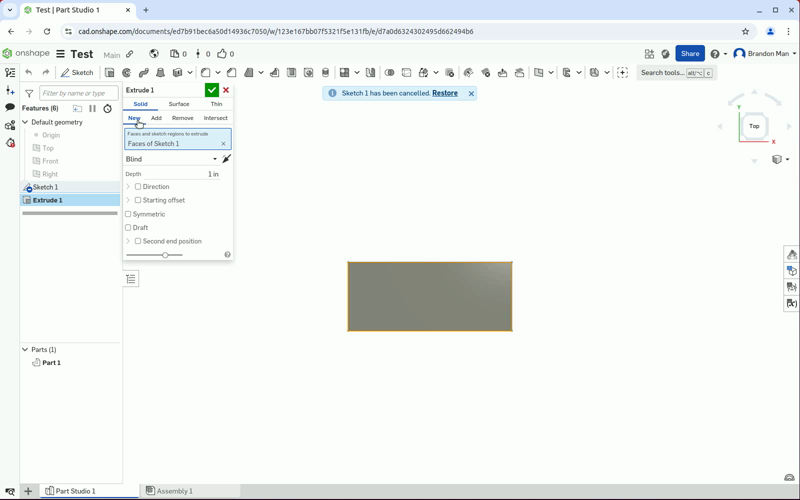
key(tab, 4)
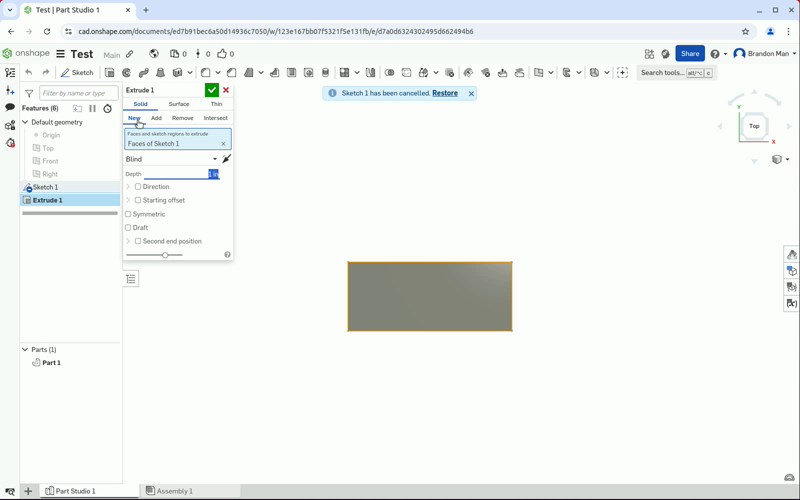
text(4.574)
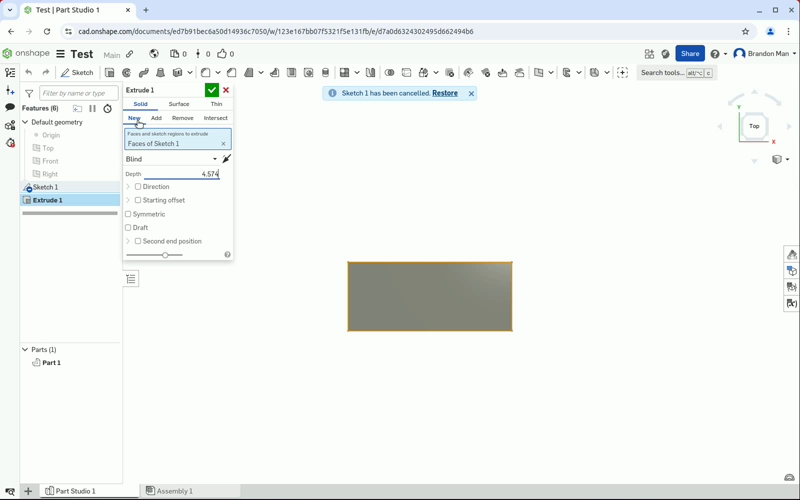
key(enter)
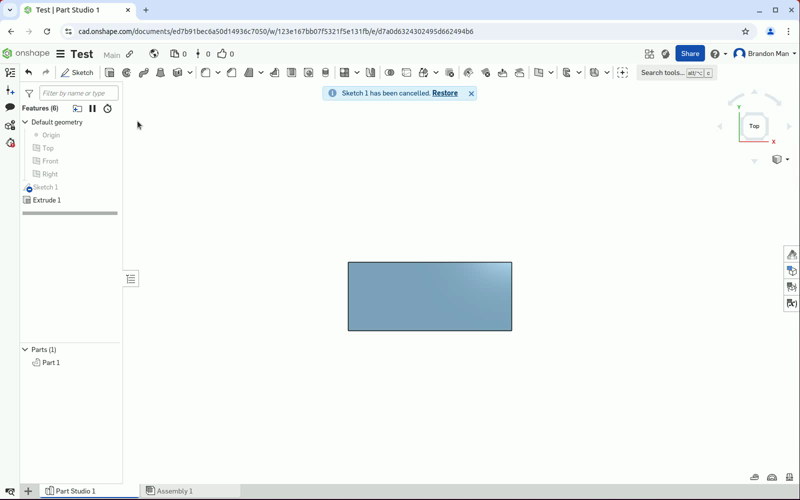
key(shift+h)
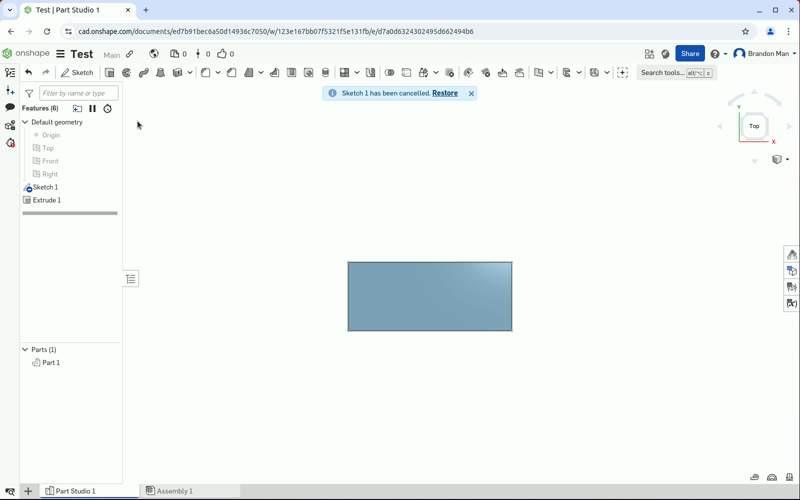
key(shift+h)
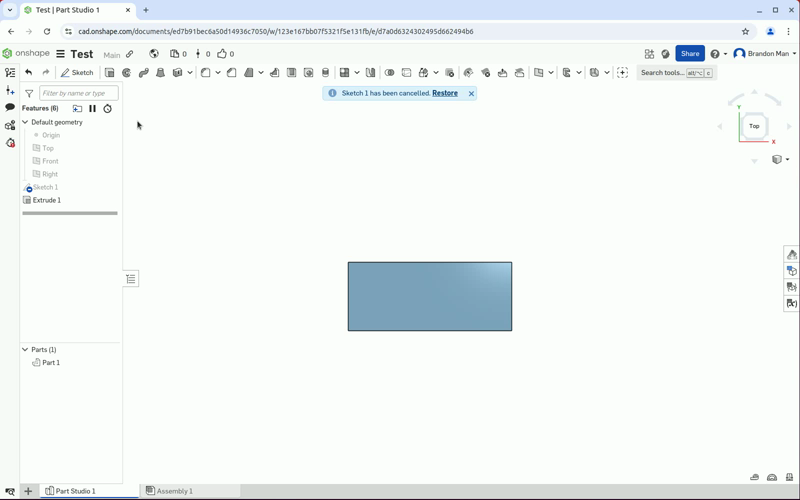
mouse_move(73, 189)
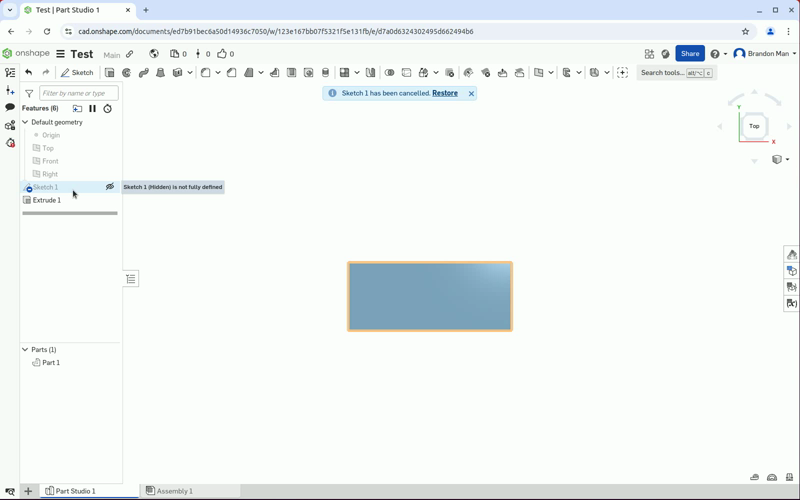
click(73, 189)
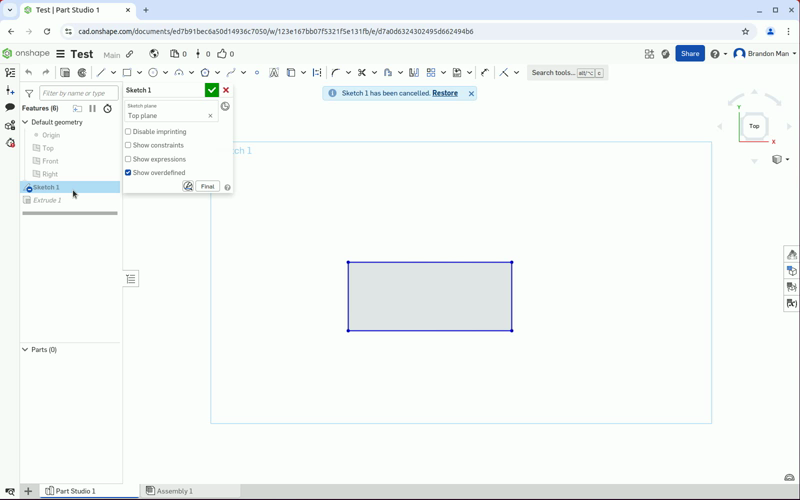
mouse_move(229, 92)
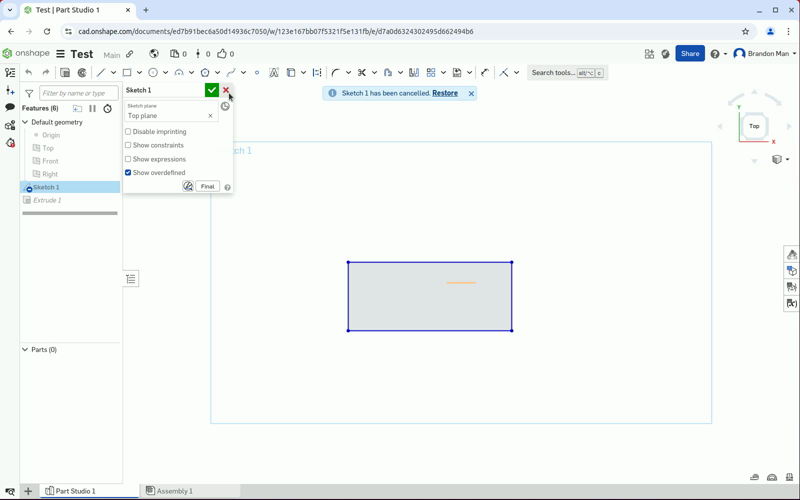
click(229, 92)
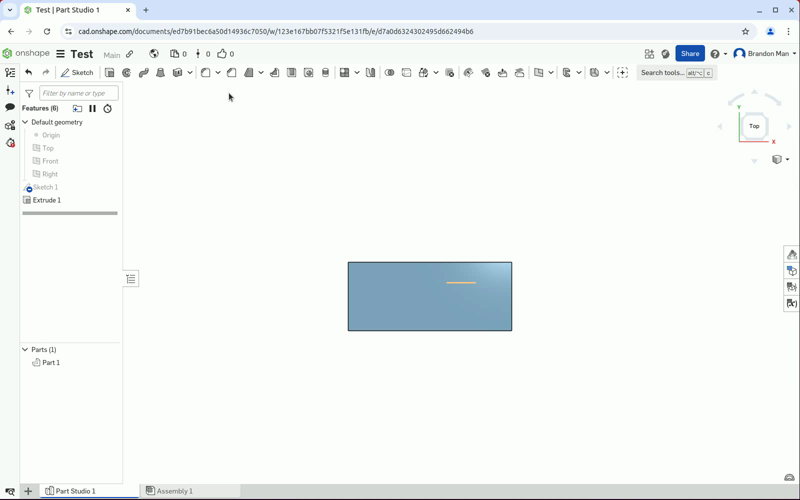
mouse_move(541, 75)
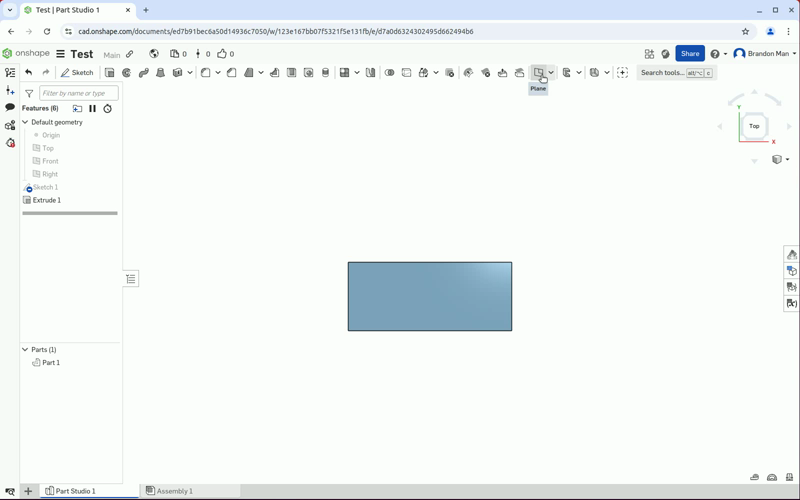
click(541, 75)
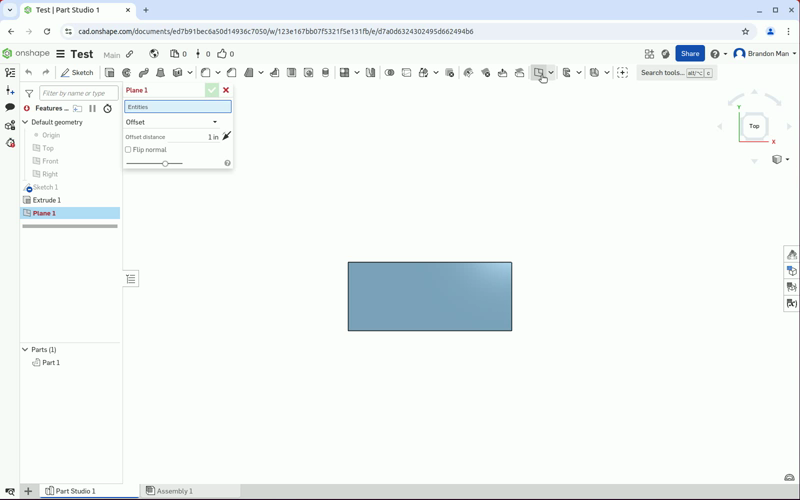
mouse_move(73, 150)
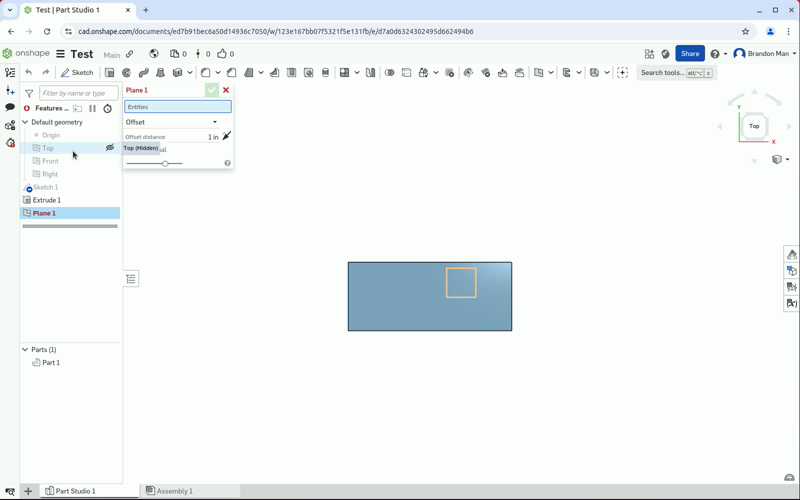
click(73, 150)
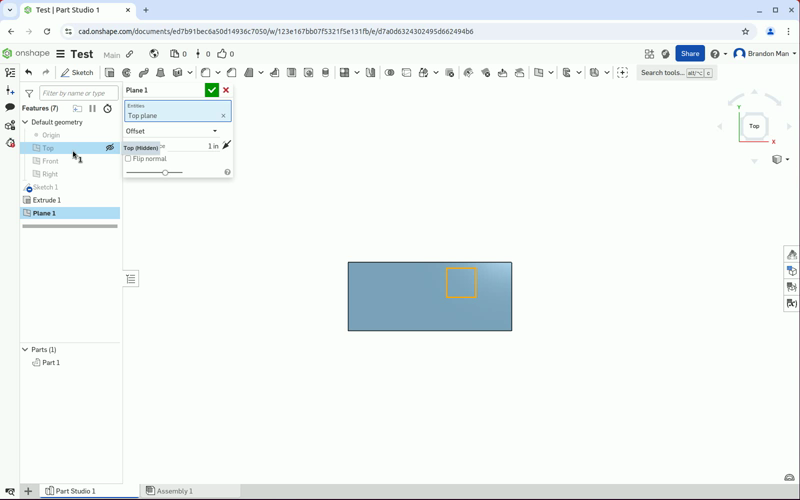
key(tab, 2)
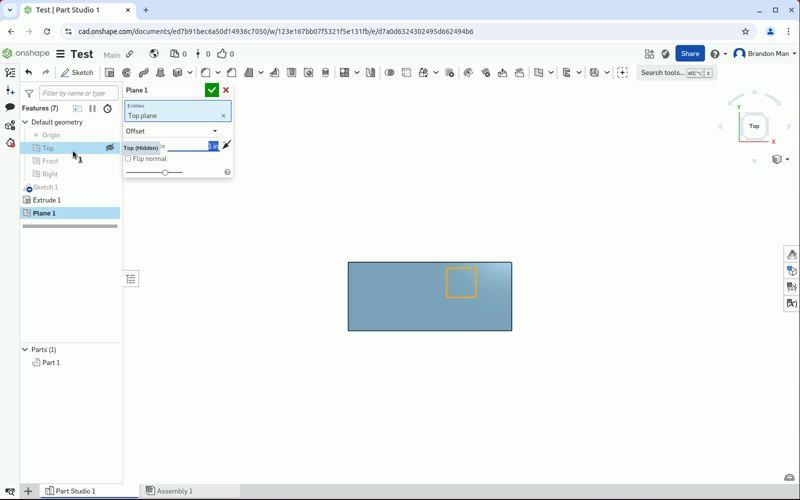
text(4.56)
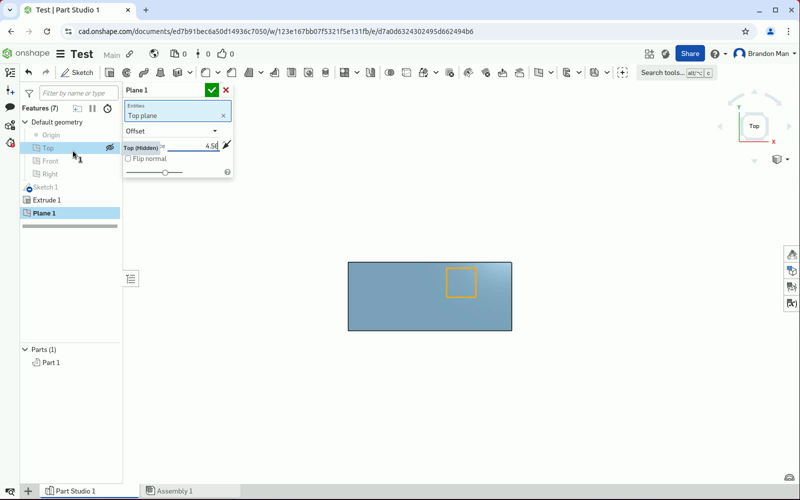
key(enter, 2)
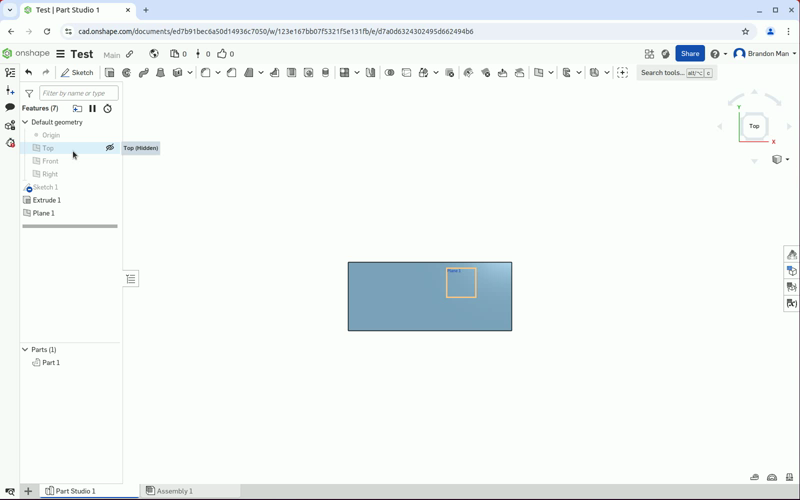
key(shift+s)
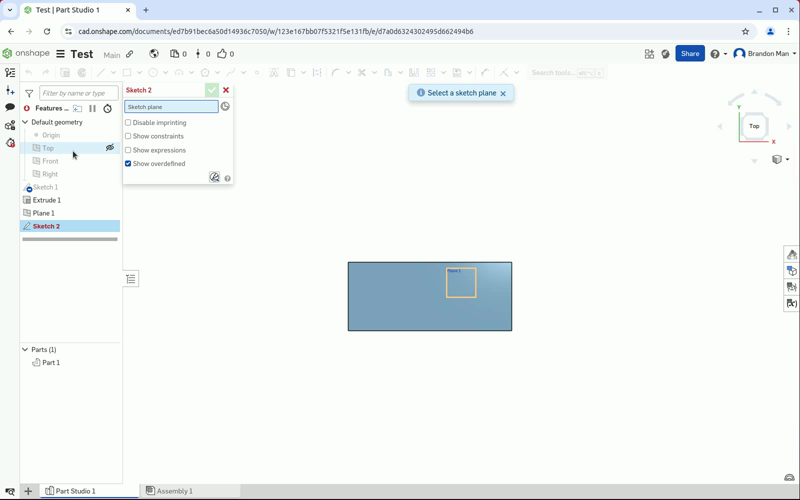
mouse_move(73, 215)
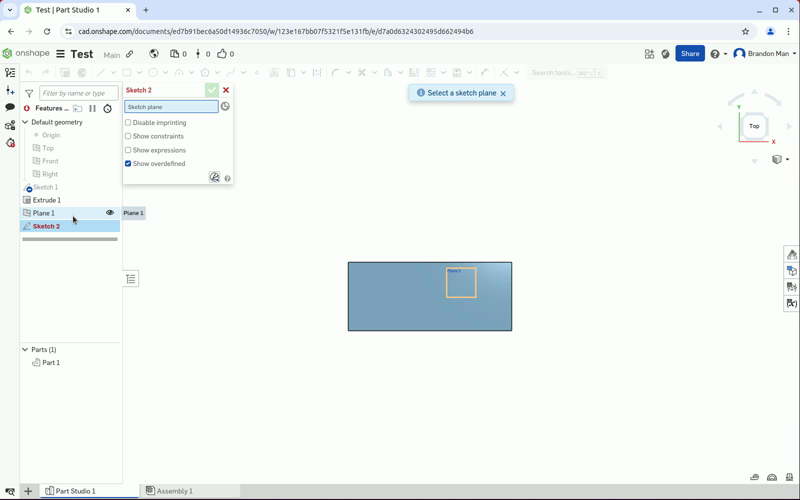
click(73, 215)
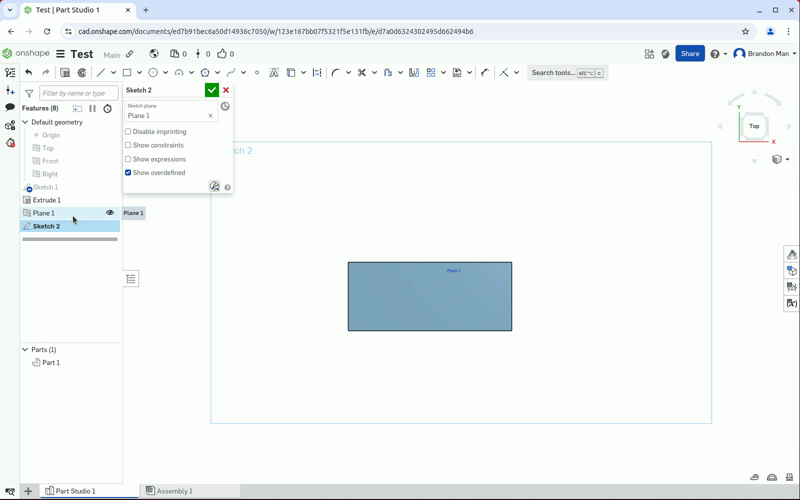
mouse_move(73, 352)
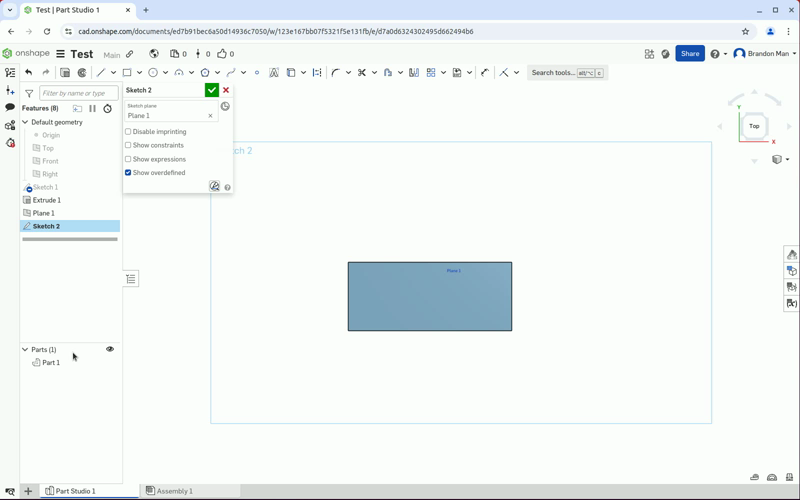
key(y)
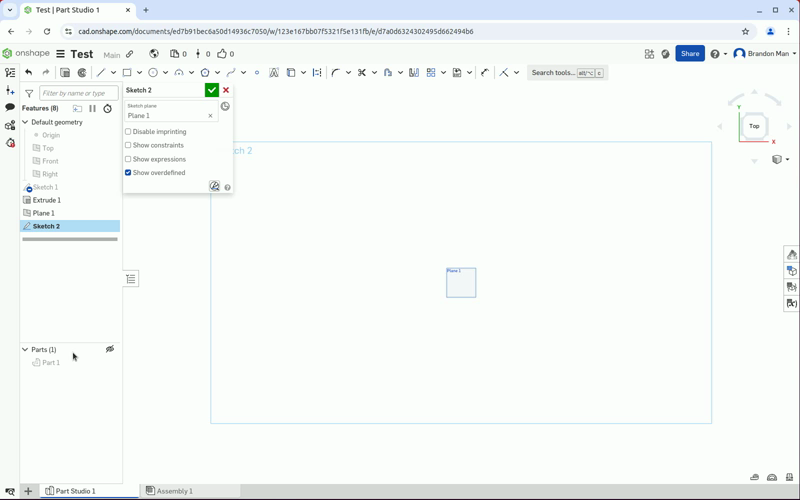
key(l)
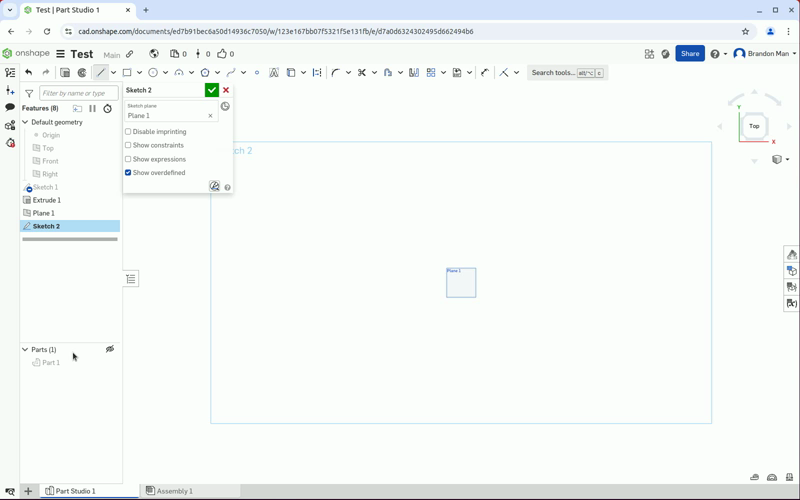
key_down(shift)
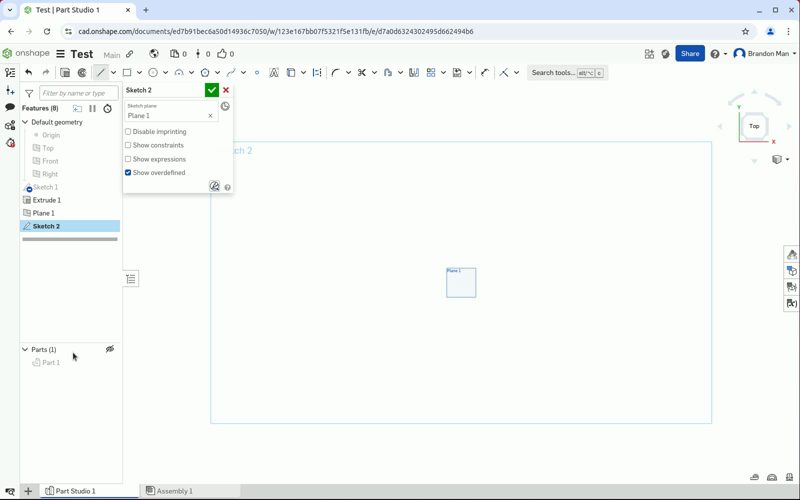
mouse_move(348, 330)
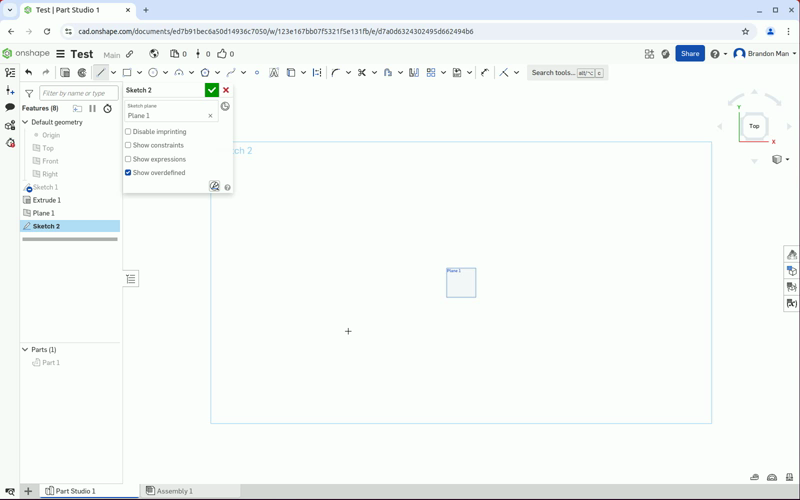
click(348, 330)
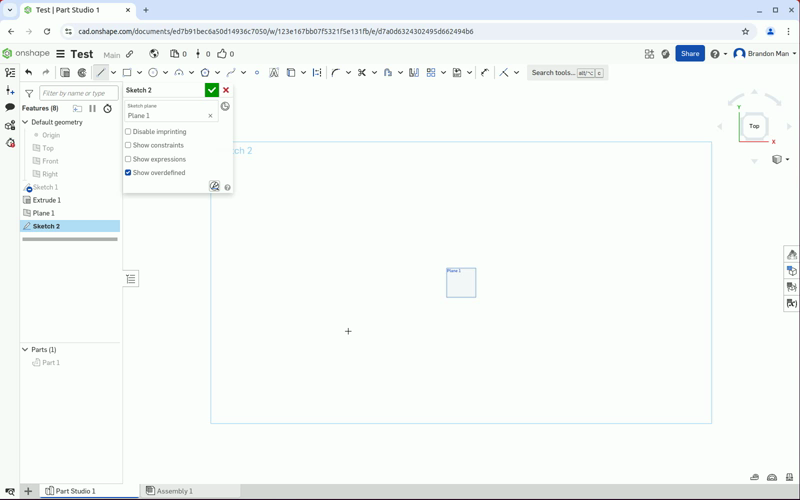
key_up(shift)
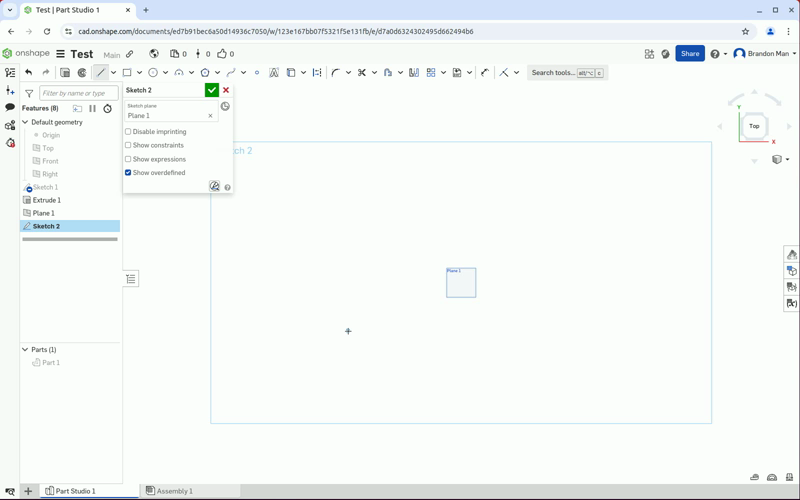
key_down(shift)
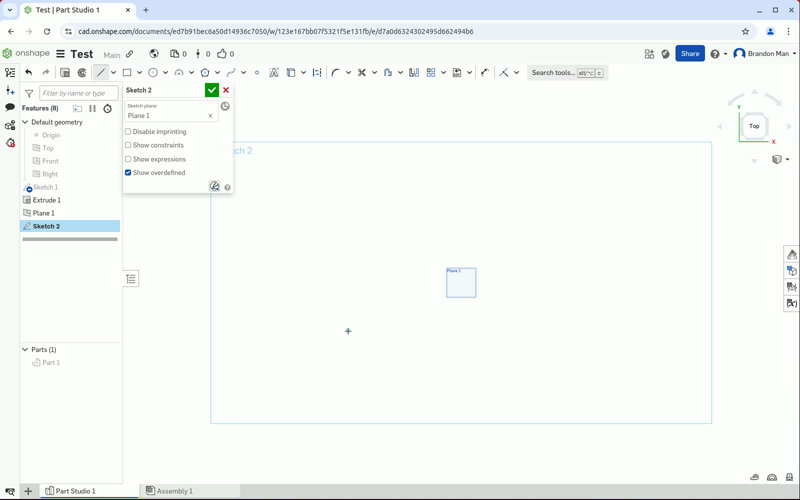
mouse_move(378, 330)
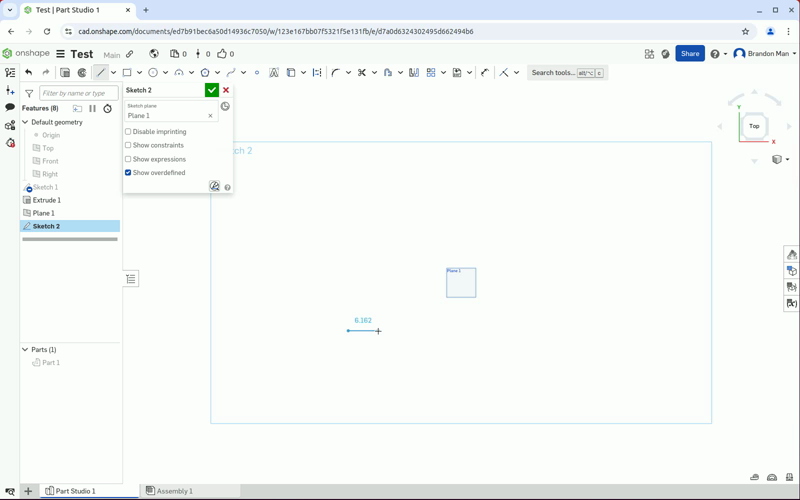
mouse_move(372, 330)
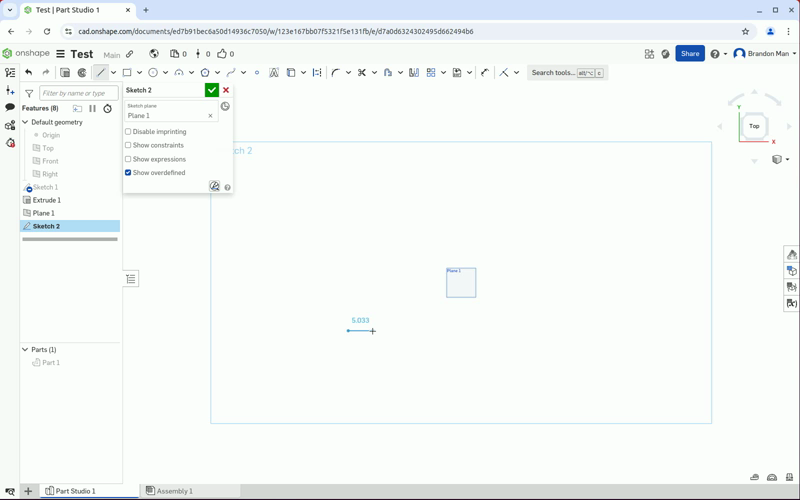
click(372, 330)
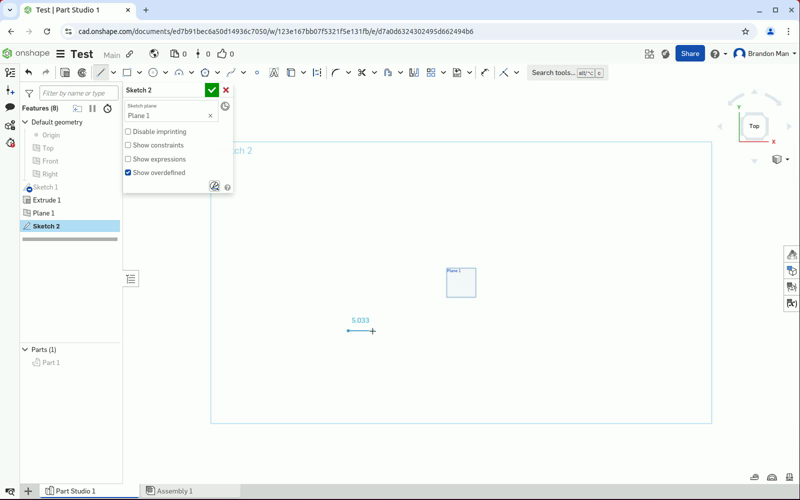
key_up(shift)
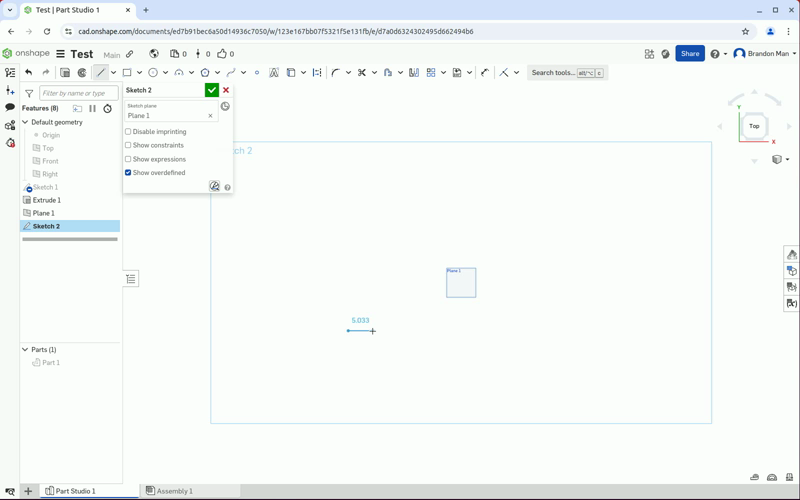
key_down(shift)
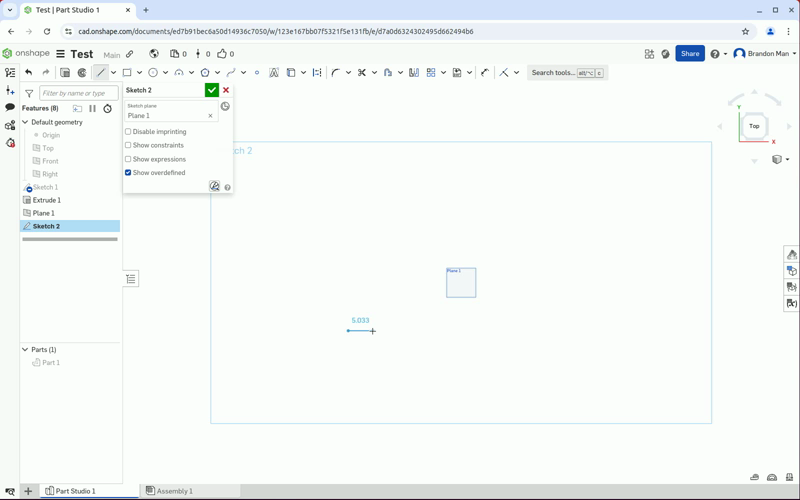
mouse_move(372, 260)
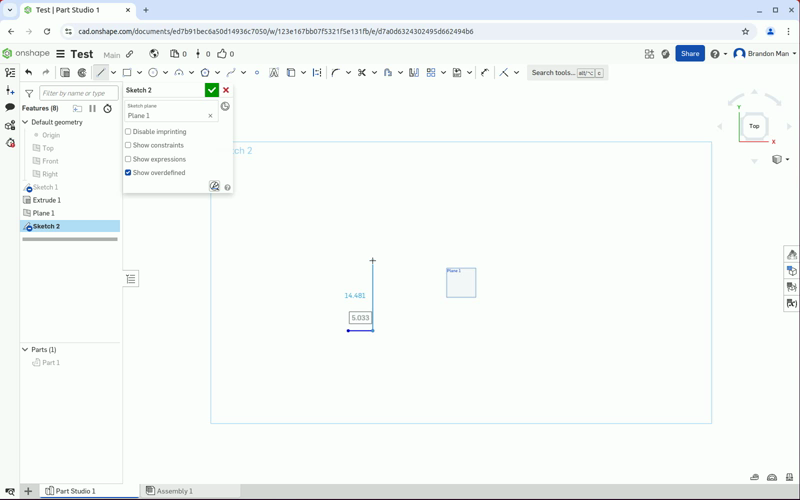
click(372, 260)
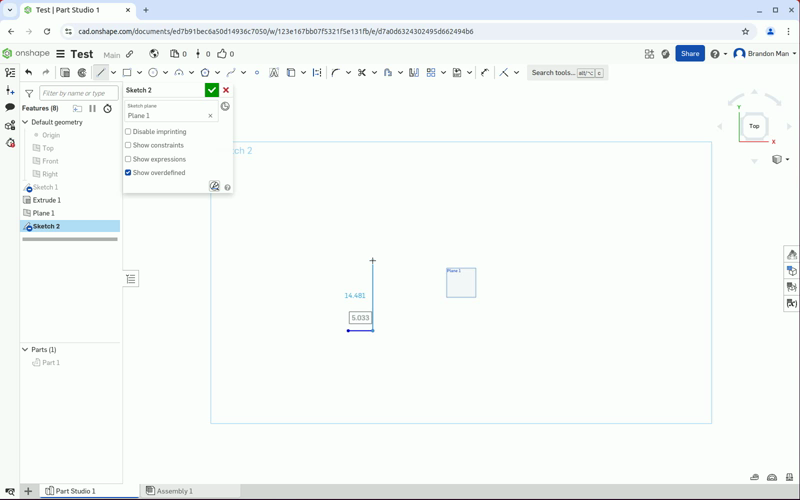
key_up(shift)
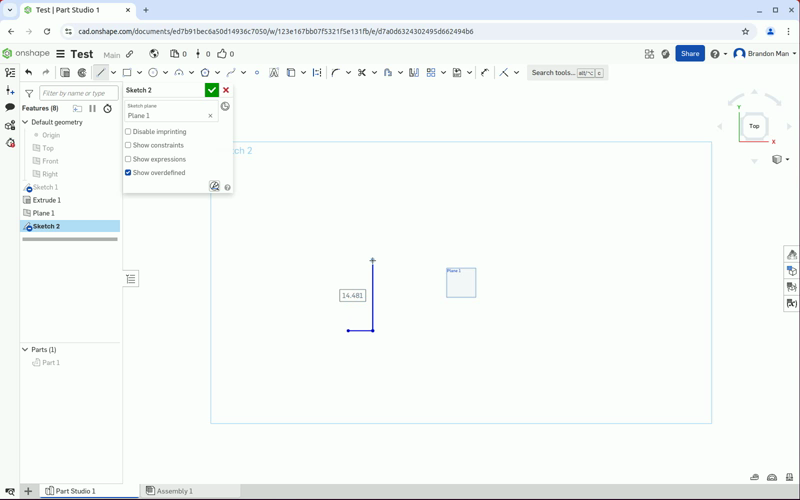
key_down(shift)
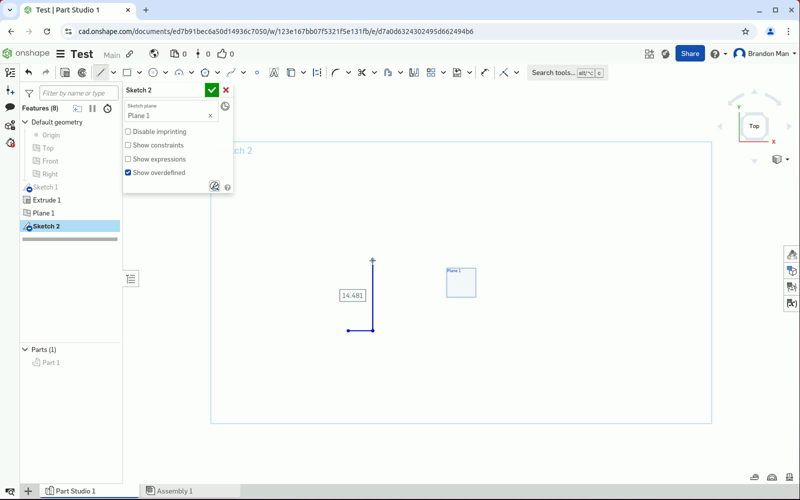
mouse_move(402, 260)
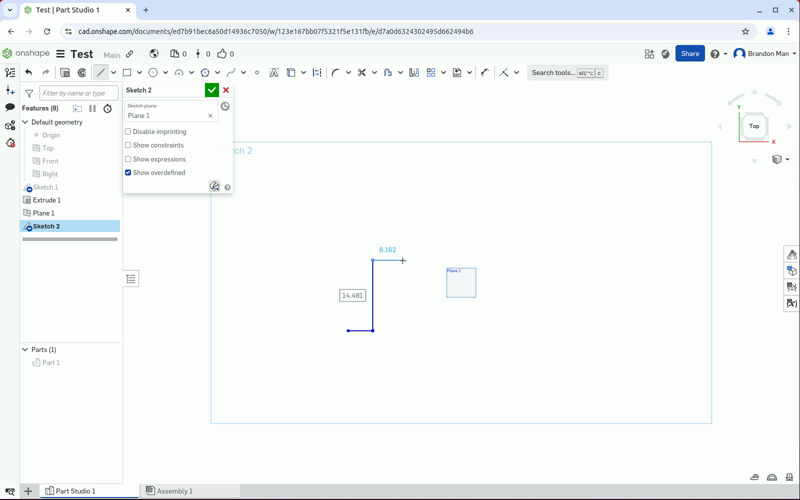
mouse_move(348, 260)
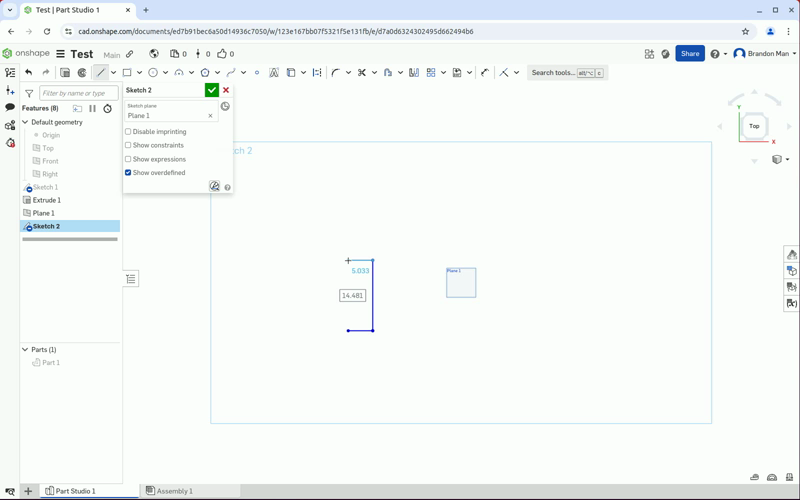
click(348, 260)
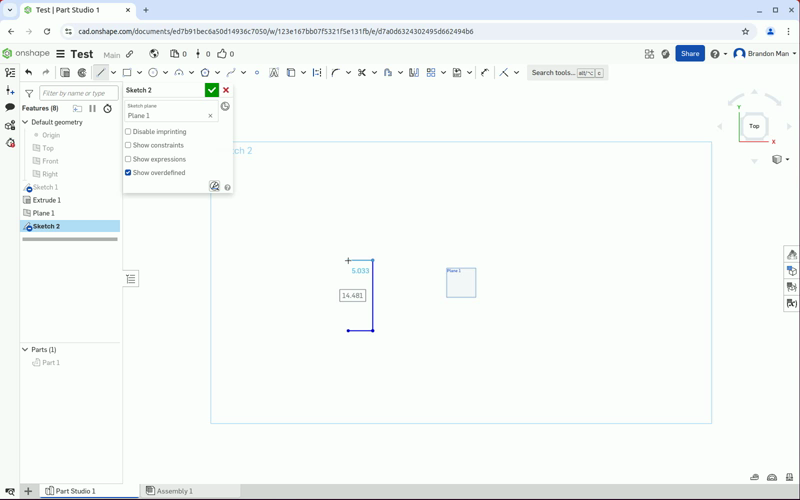
key_up(shift)
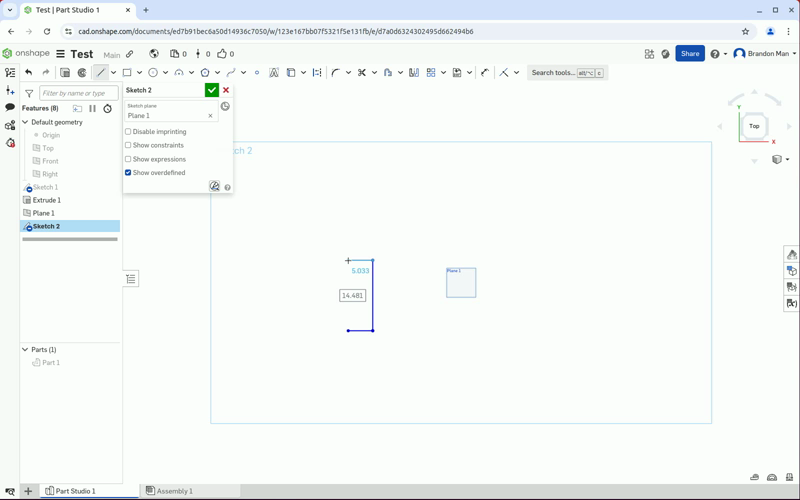
key_down(shift)
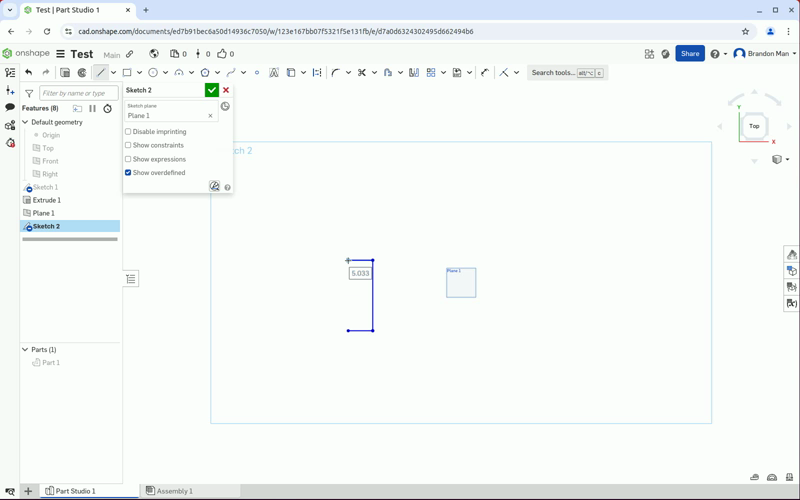
mouse_move(348, 330)
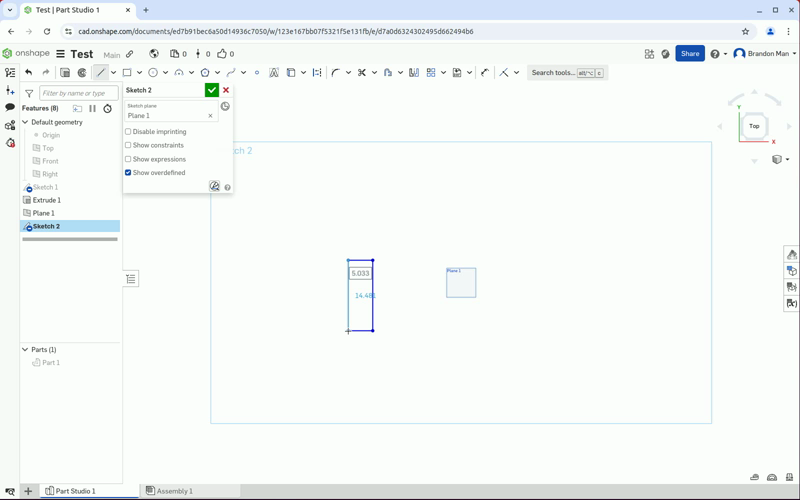
key_up(shift)
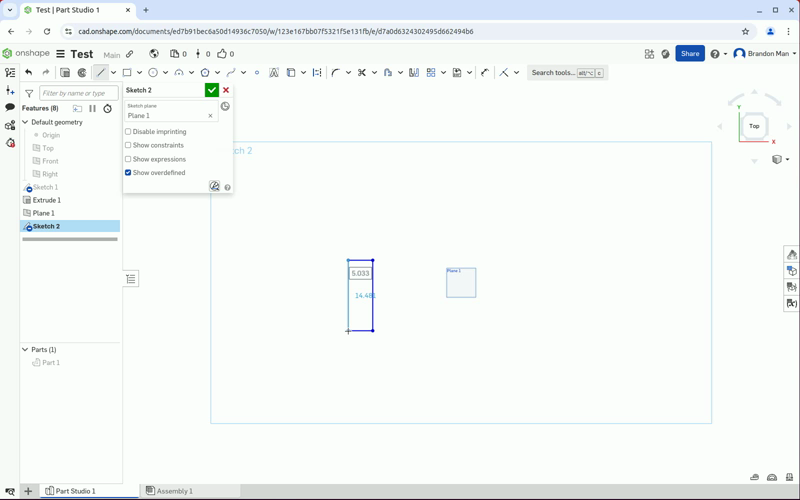
click(348, 330)
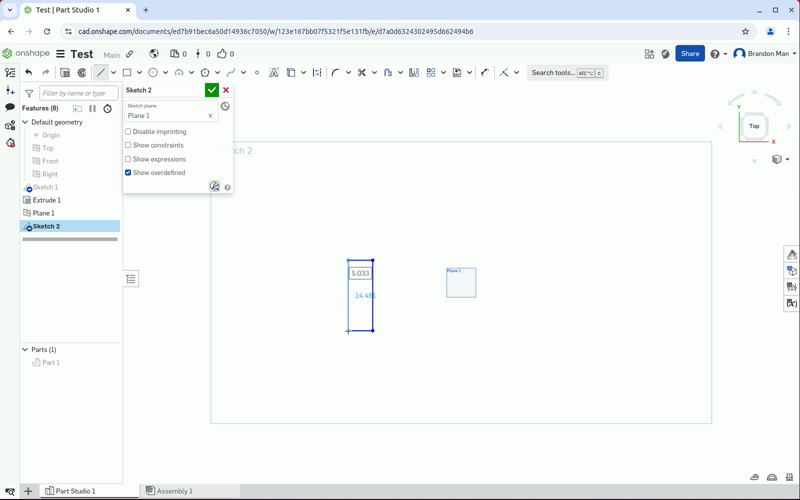
key(esc)
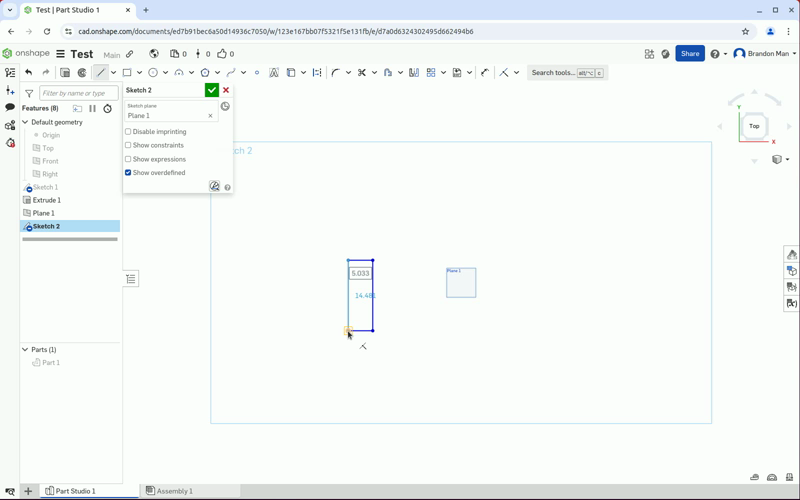
mouse_move(350, 303)
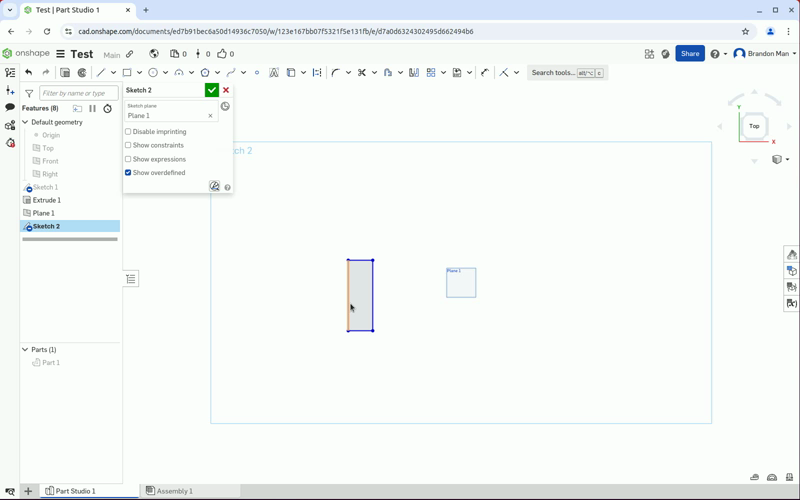
scroll(6)
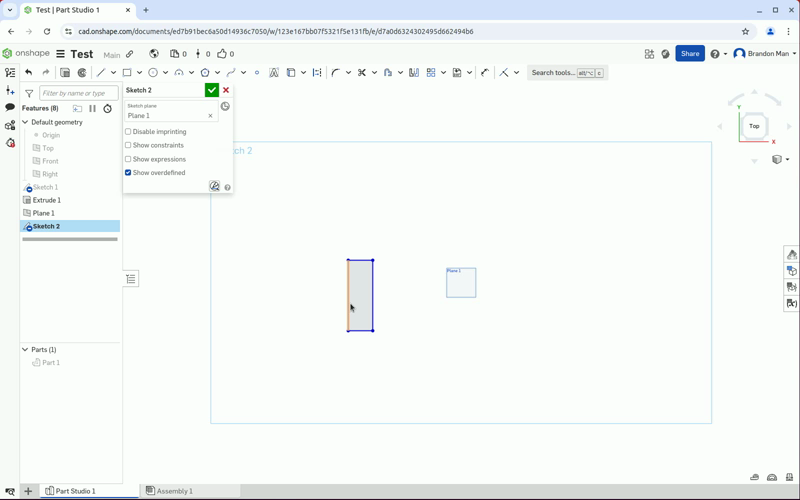
scroll(6)
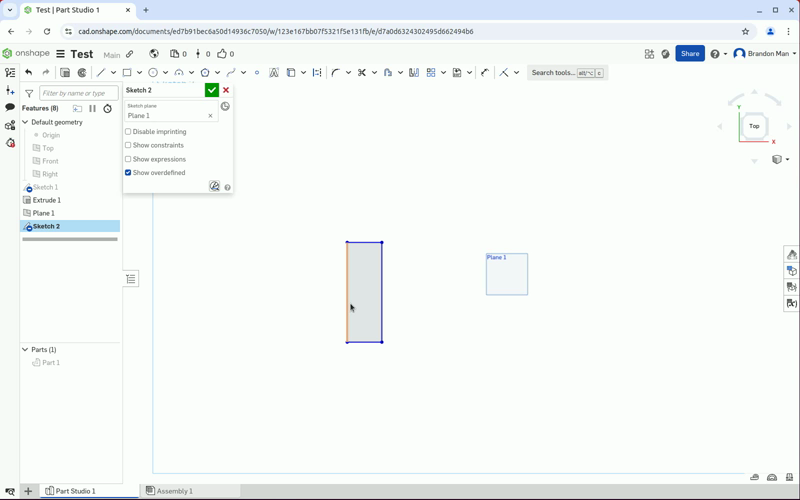
scroll(6)
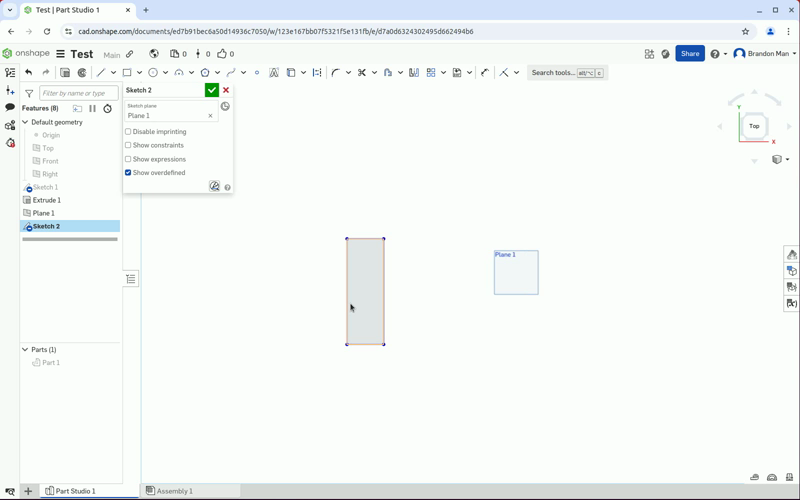
scroll(6)
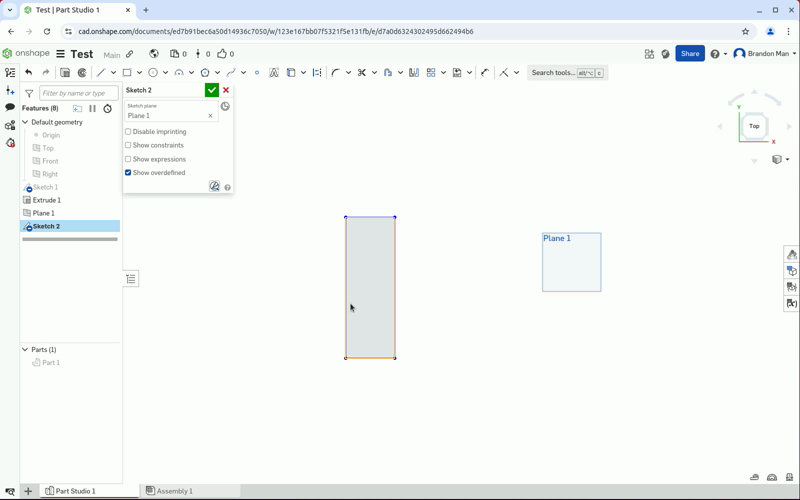
scroll(6)
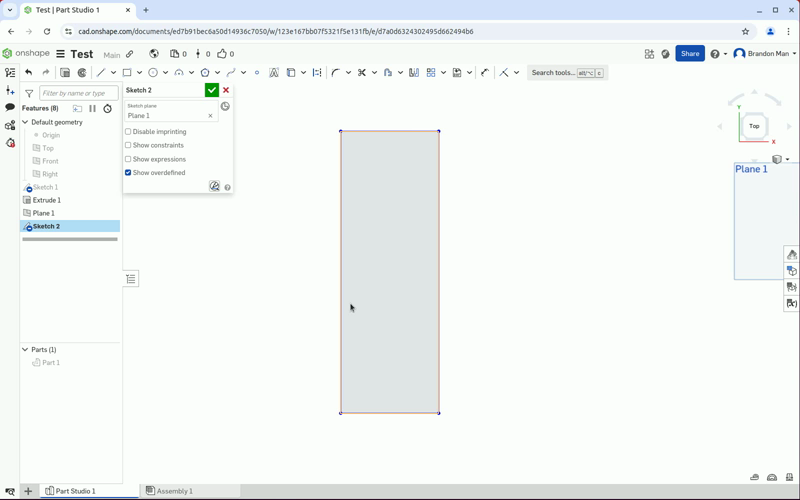
scroll(6)
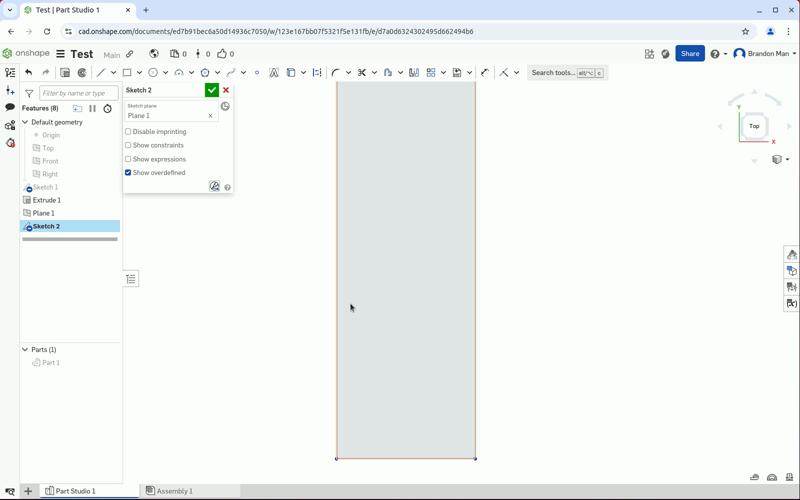
scroll(6)
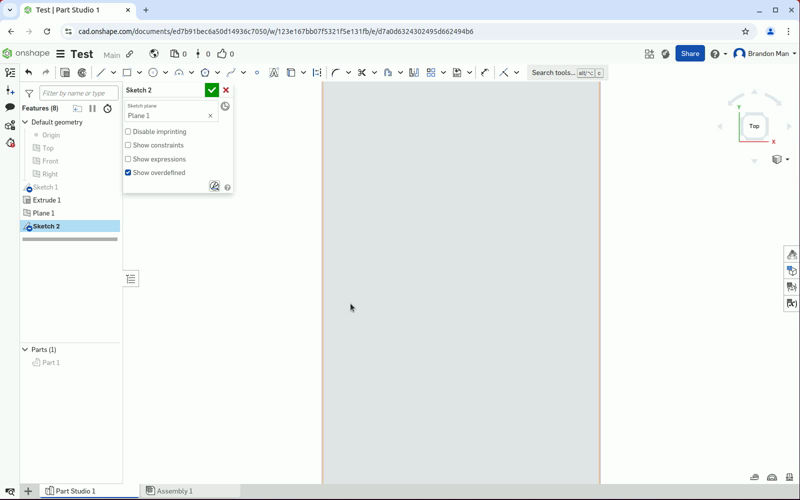
click(350, 303)
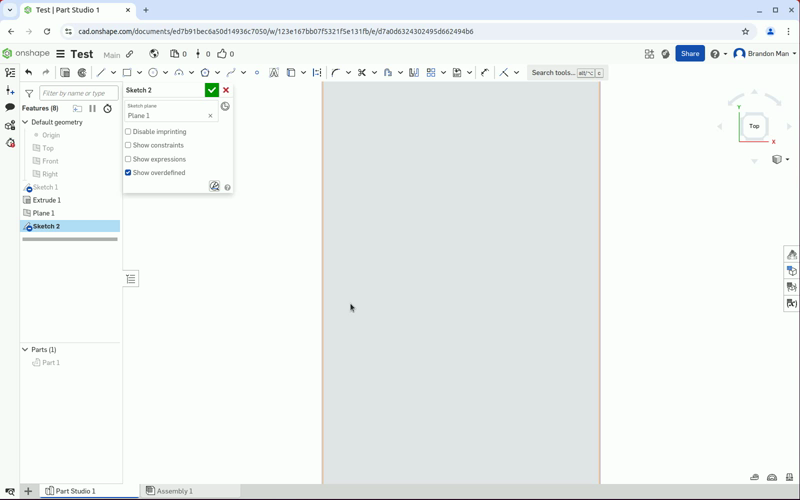
scroll(-6)
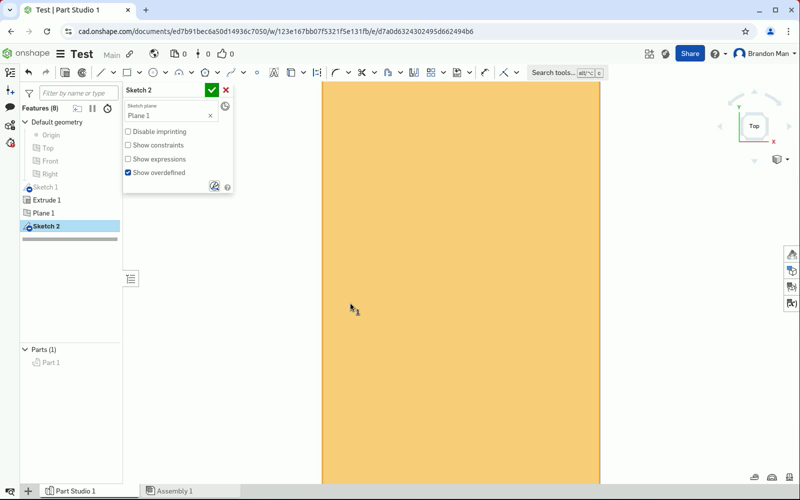
scroll(-6)
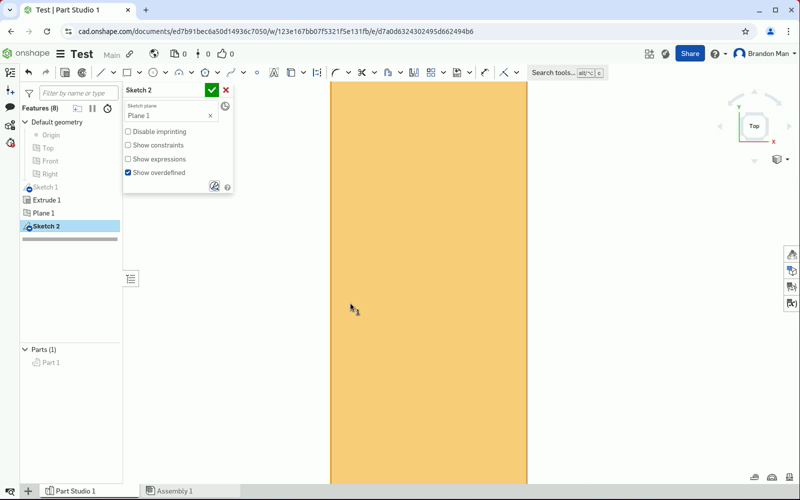
scroll(-6)
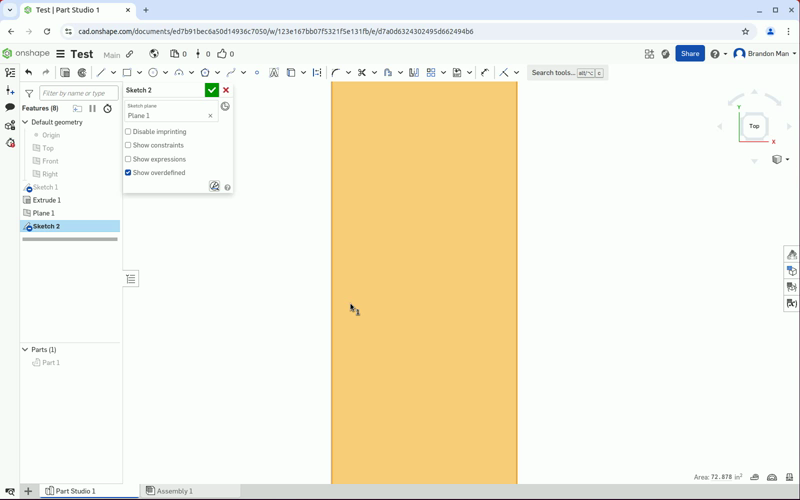
scroll(-6)
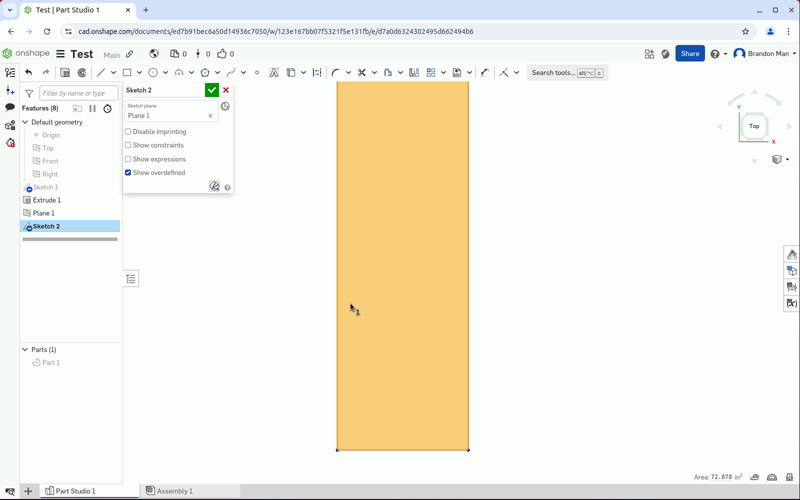
scroll(-6)
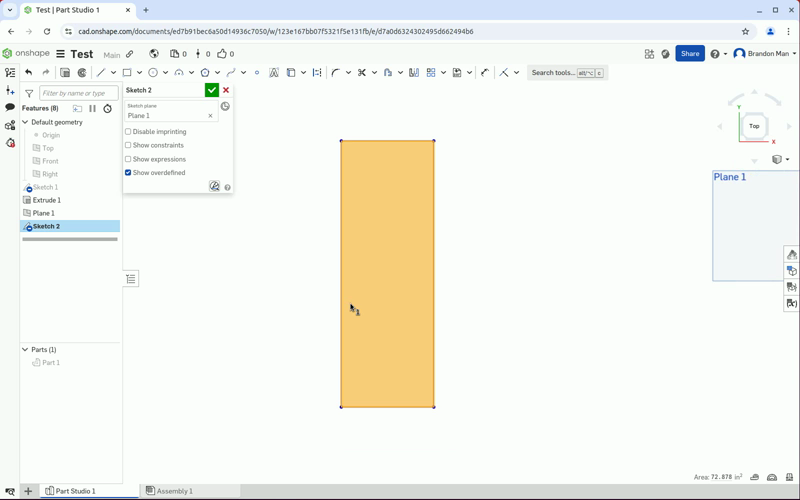
scroll(-6)
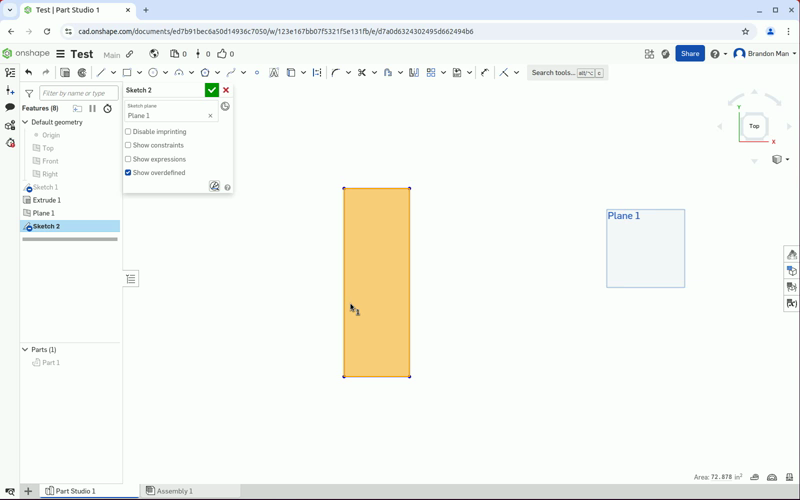
scroll(-6)
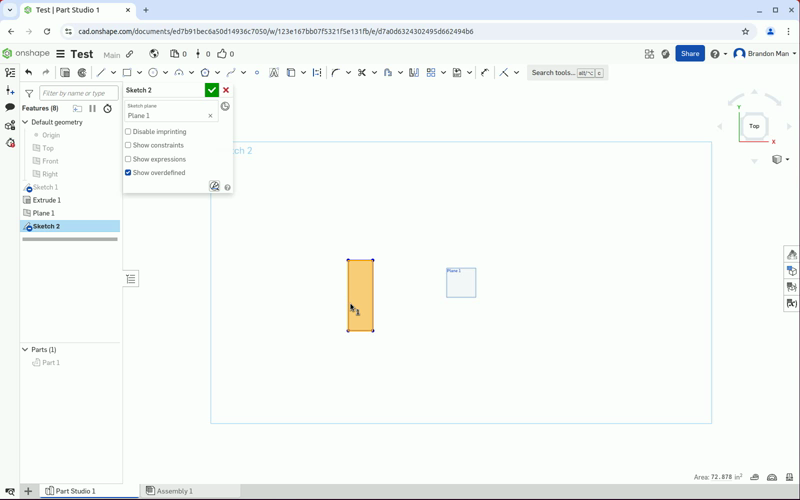
mouse_move(73, 352)
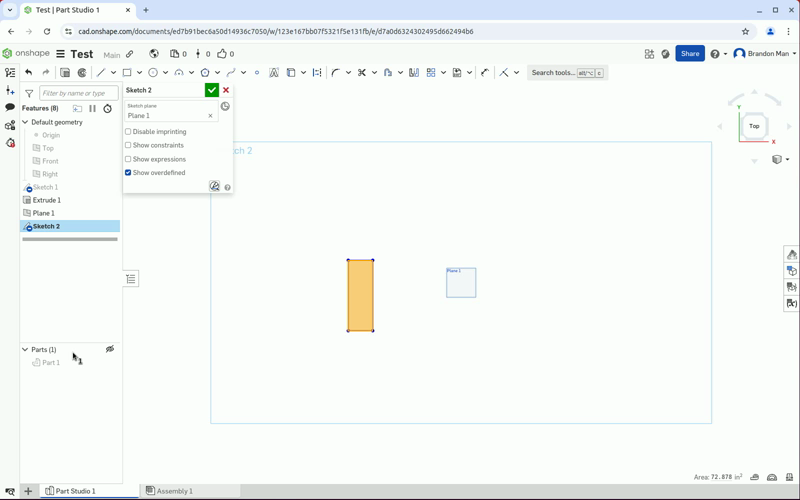
key(shift+y)
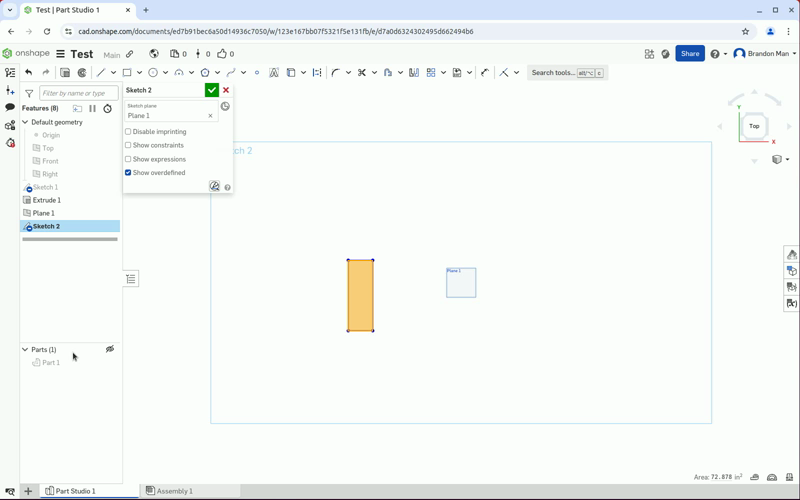
key(shift+e)
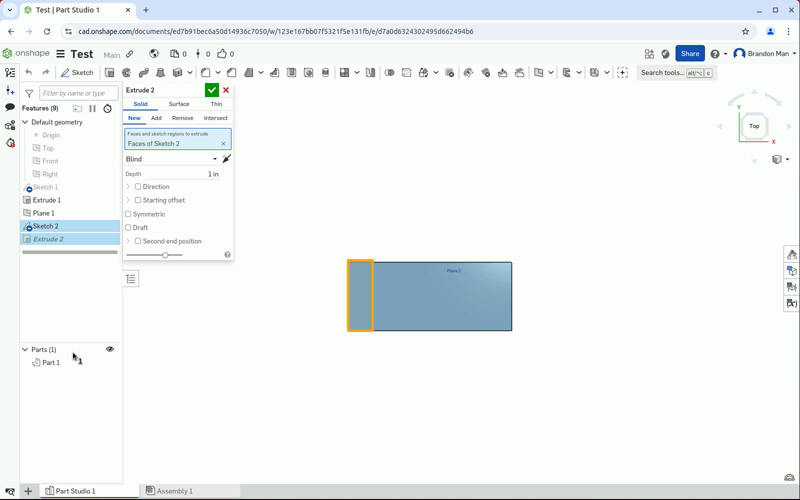
mouse_move(143, 106)
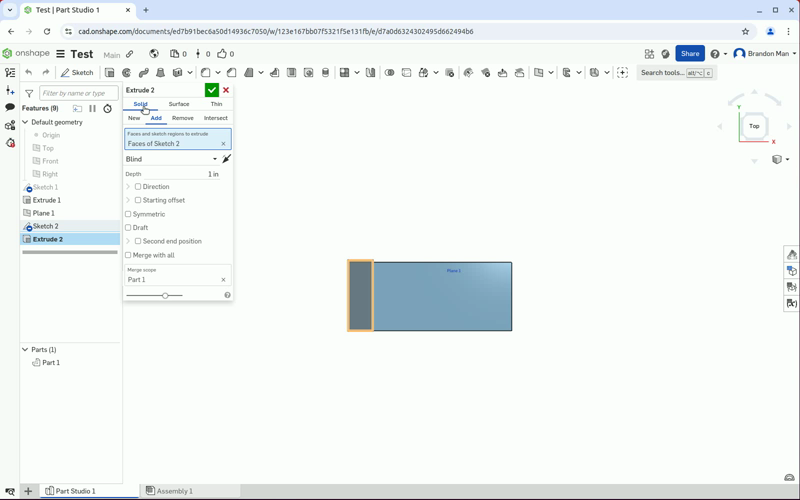
click(143, 106)
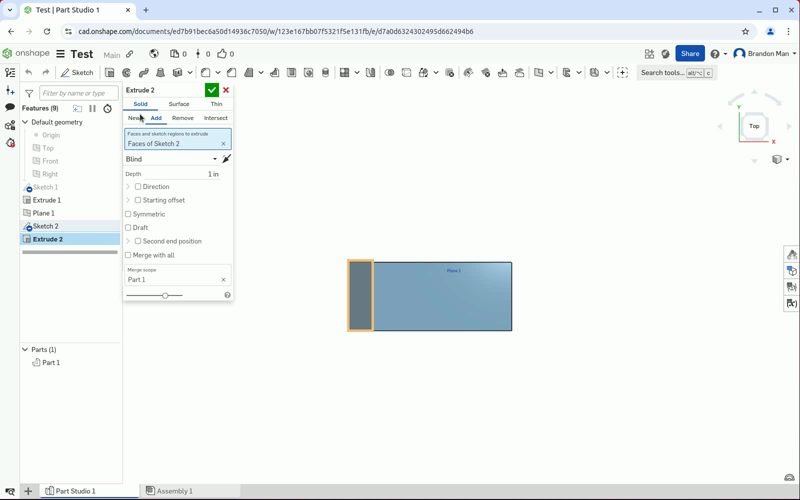
mouse_move(137, 120)
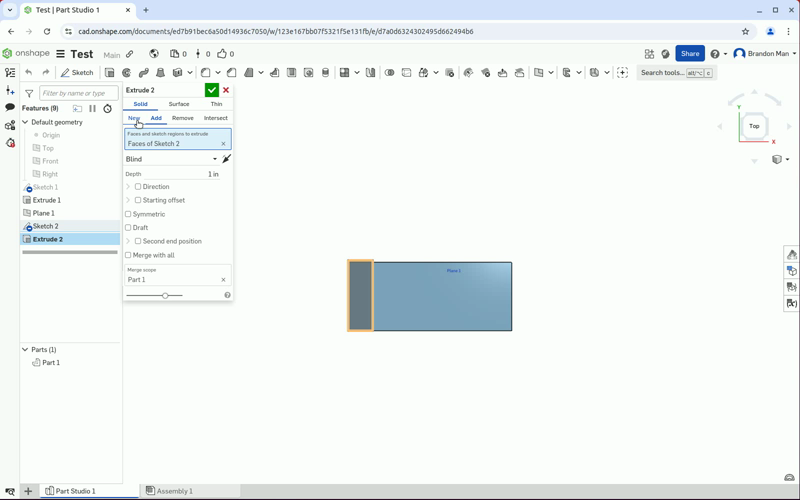
click(137, 120)
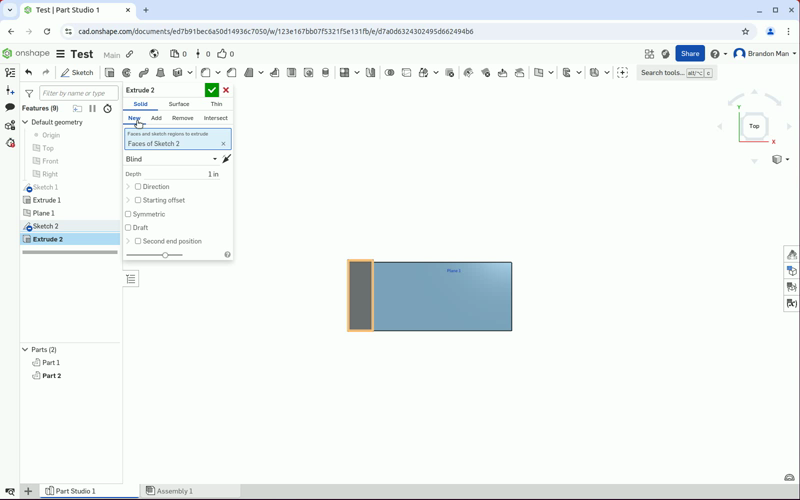
key(tab, 4)
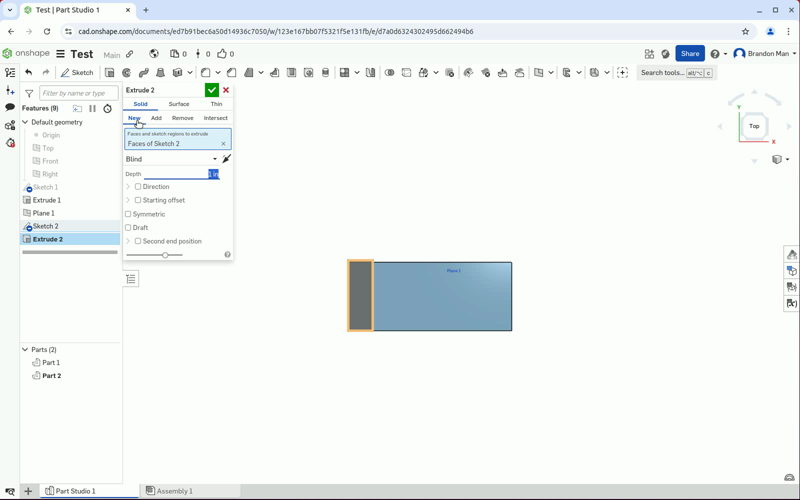
text(4.574)
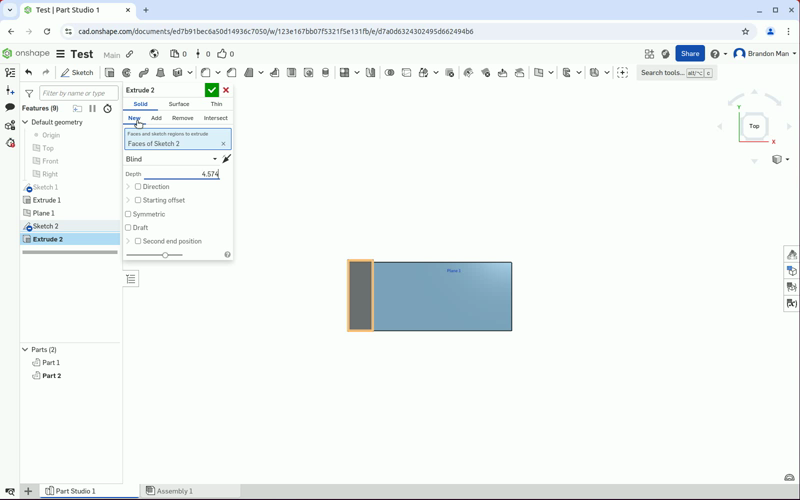
key(enter)
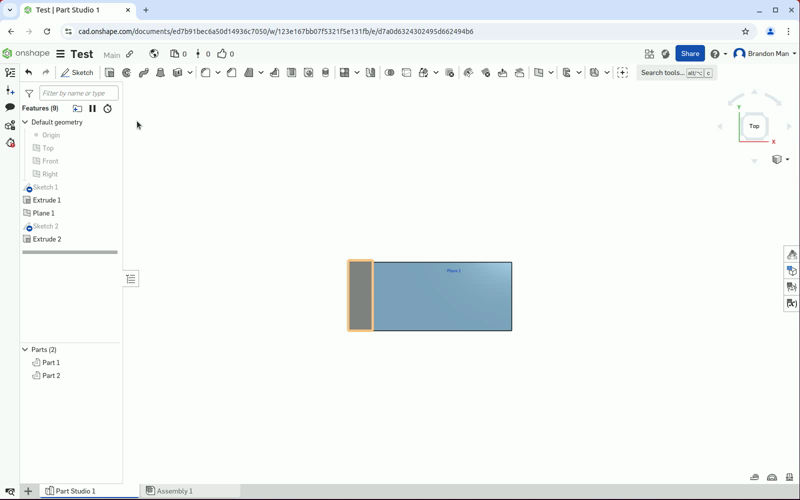
key(shift+h)
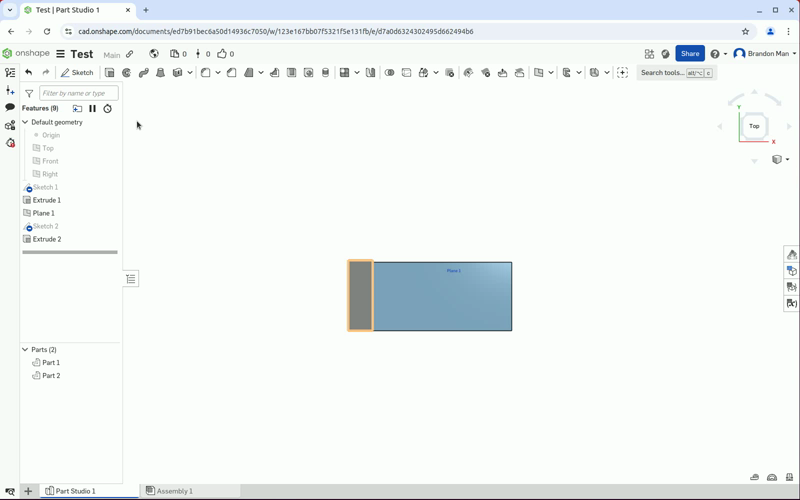
key(shift+h)
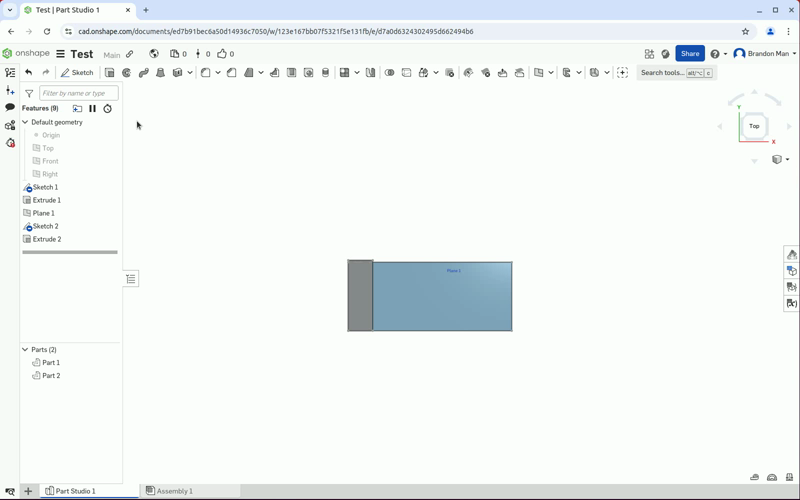
key(shift+7)
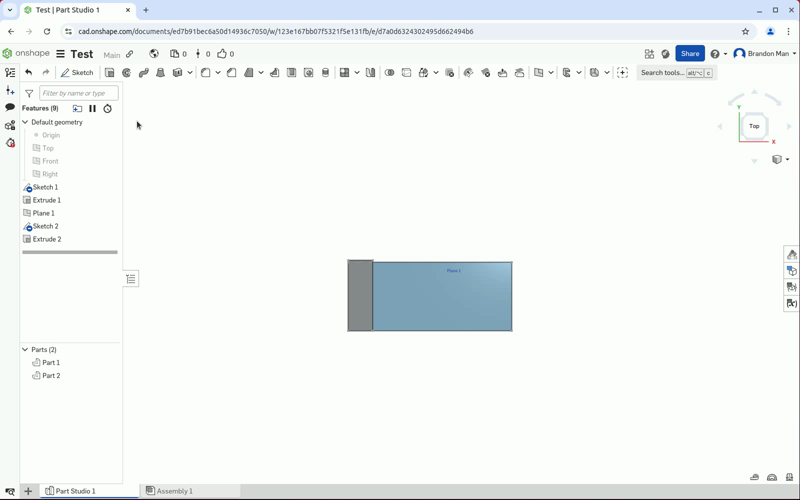
key(up, 3)
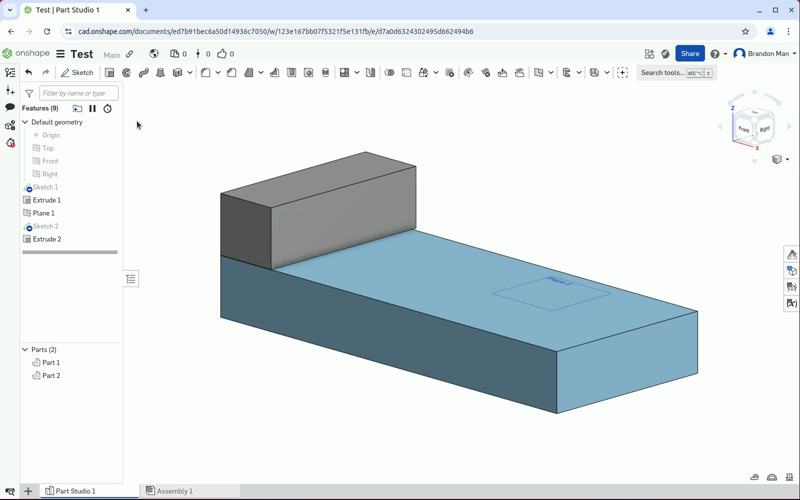
key(left, 3)
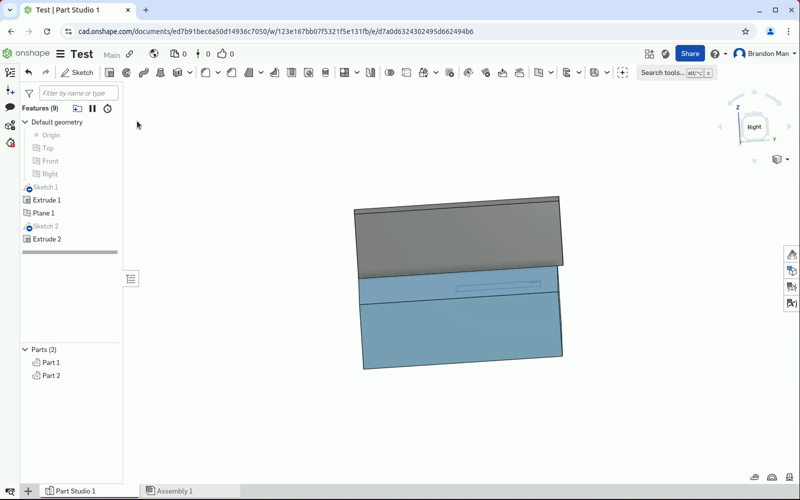
key(right, 3)
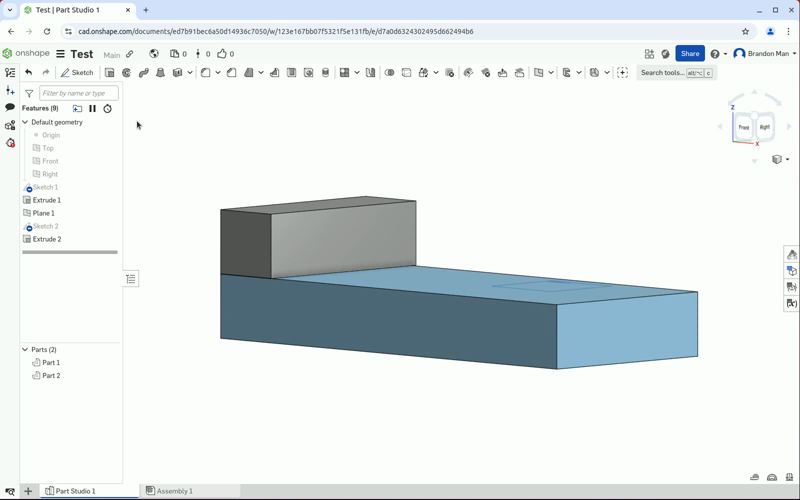
key(down, 3)
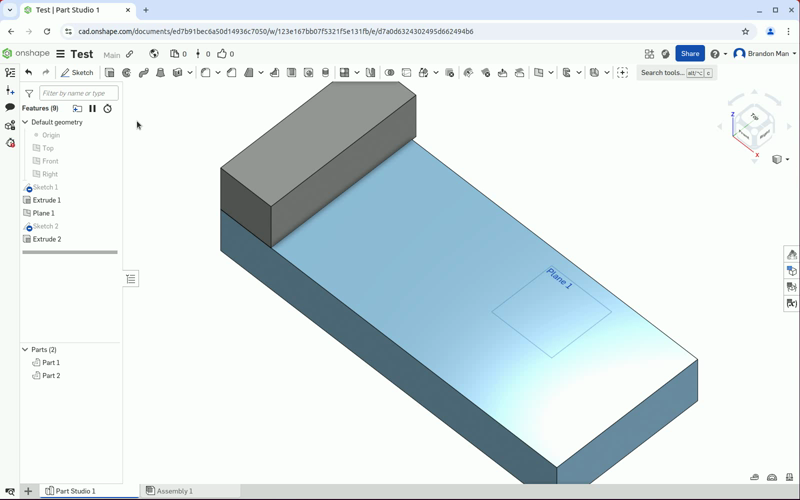
mouse_move(73, 189)
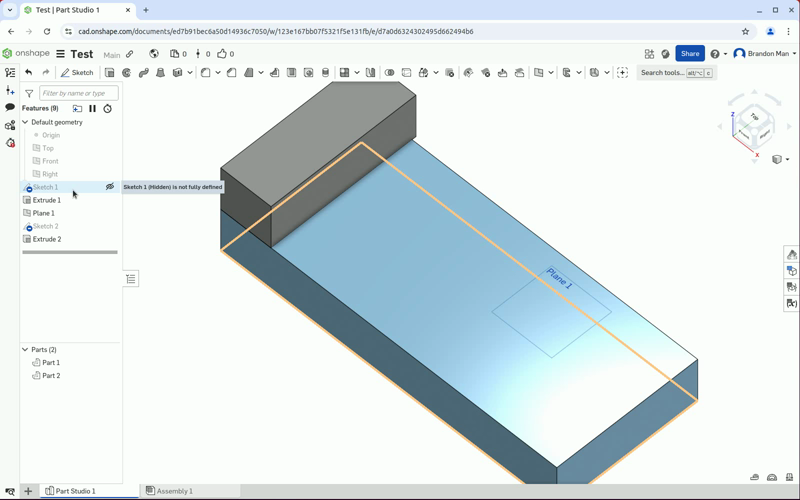
click(73, 189)